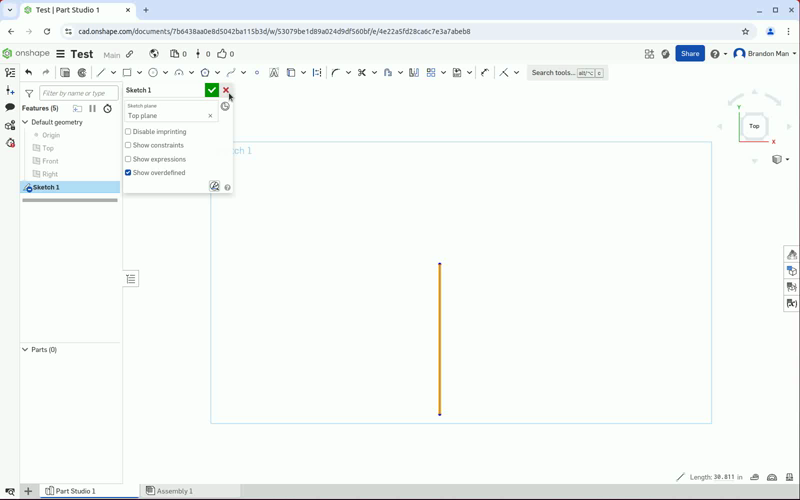
key(shift+h)
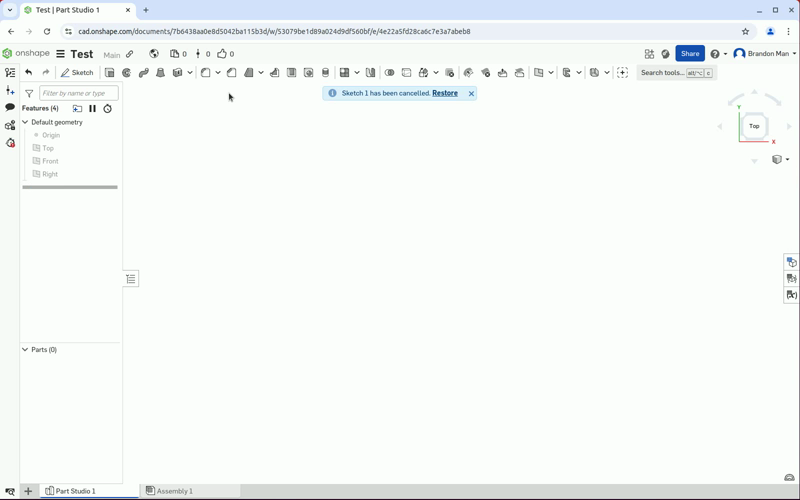
mouse_move(73, 352)
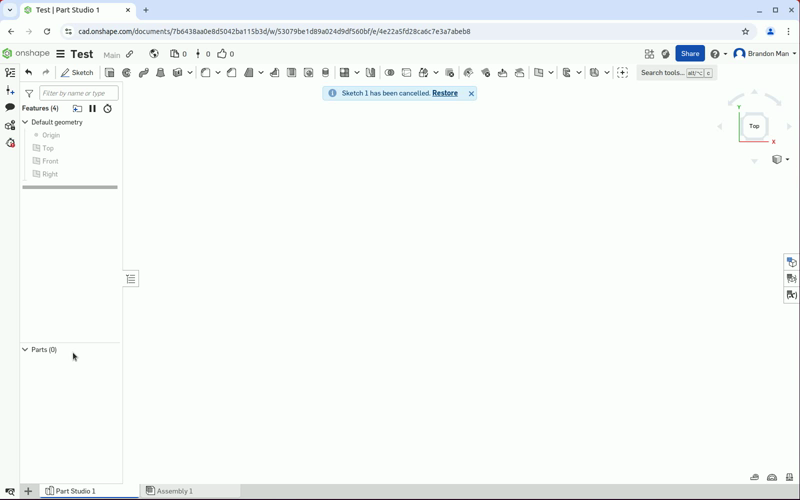
key(y)
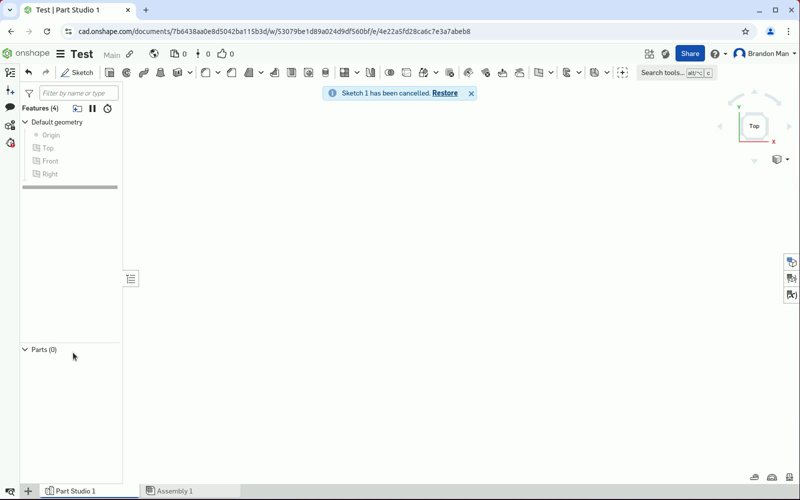
key(shift+p)
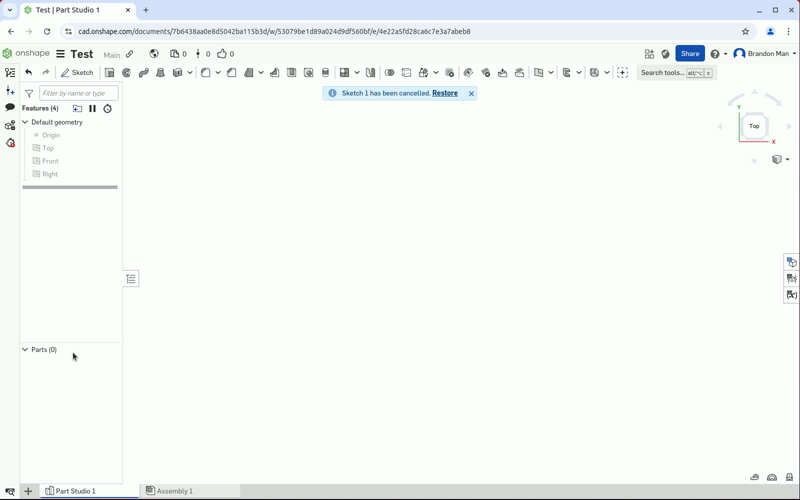
key(space)
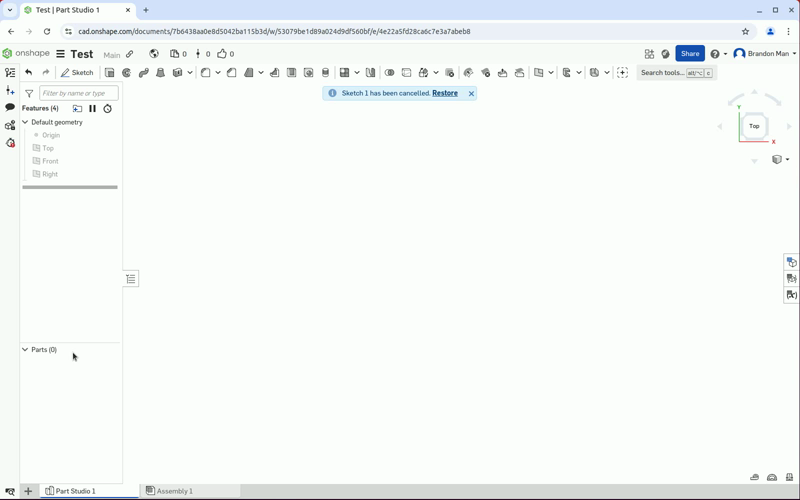
key_down(shift)
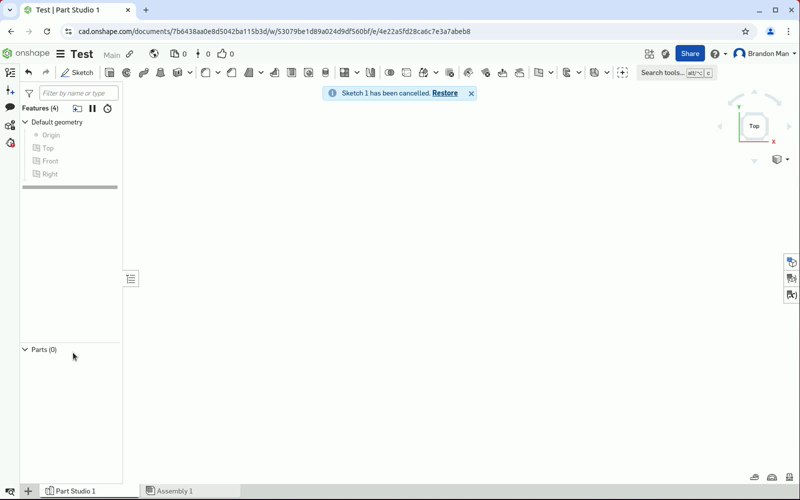
key(up)
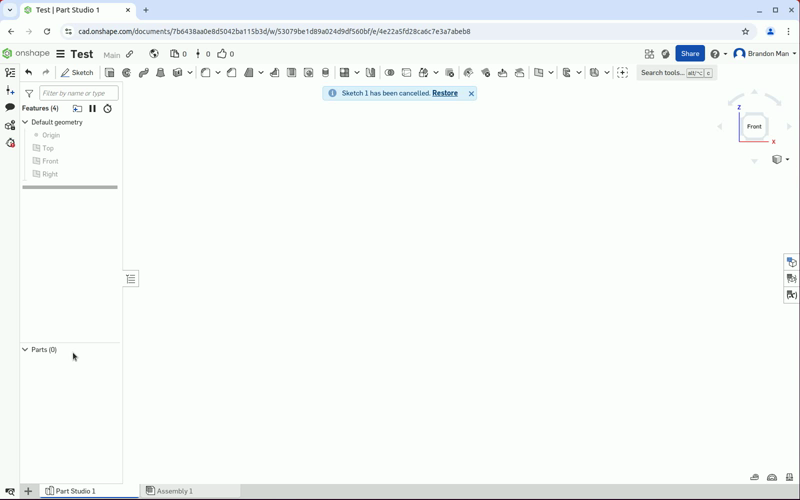
key_up(shift)
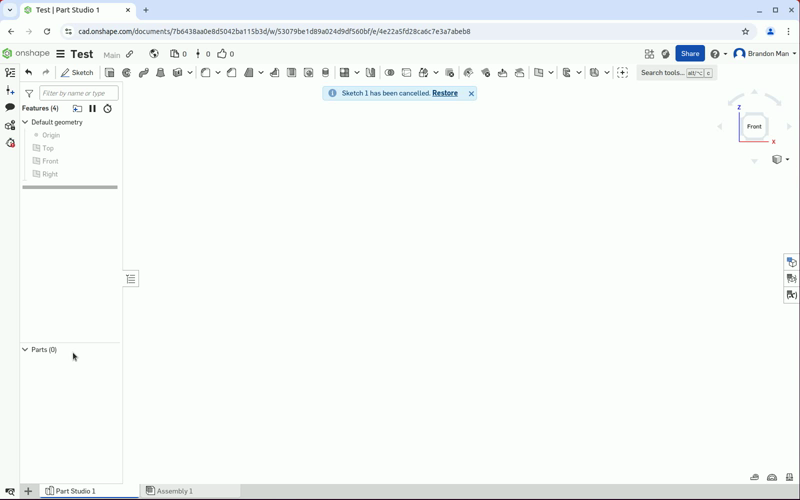
mouse_move(73, 352)
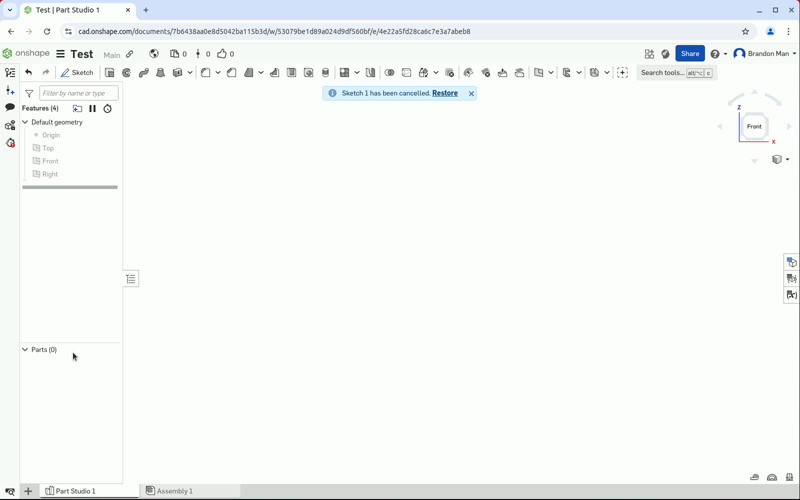
key(shift+y)
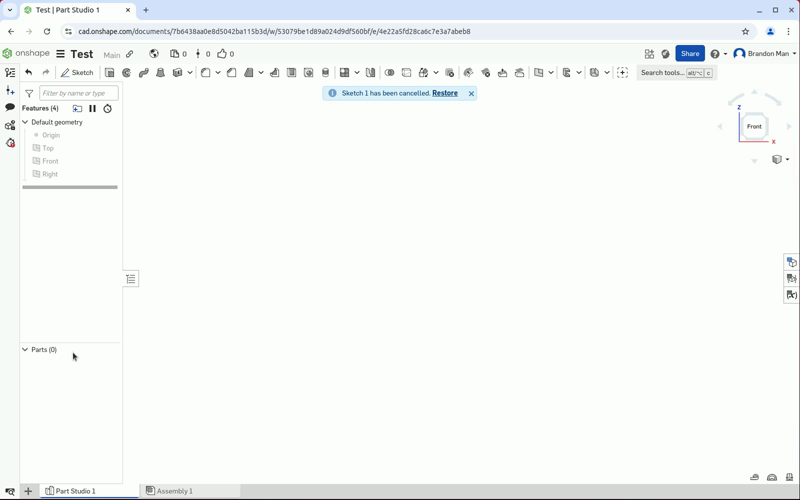
key(shift+s)
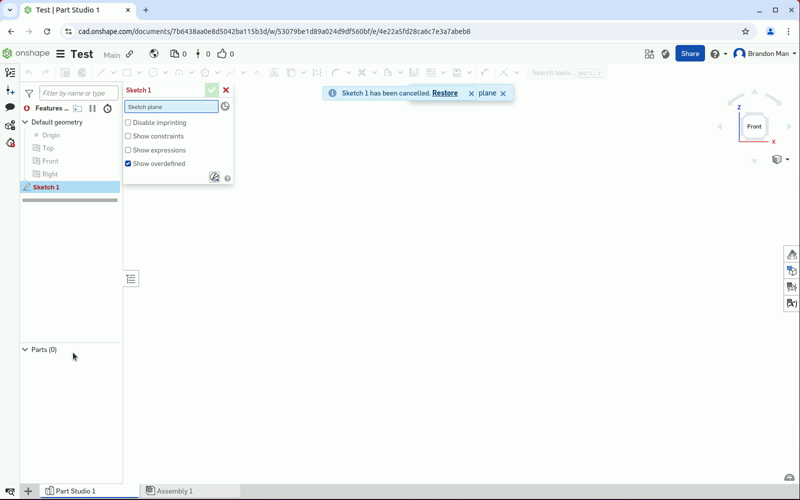
mouse_move(73, 163)
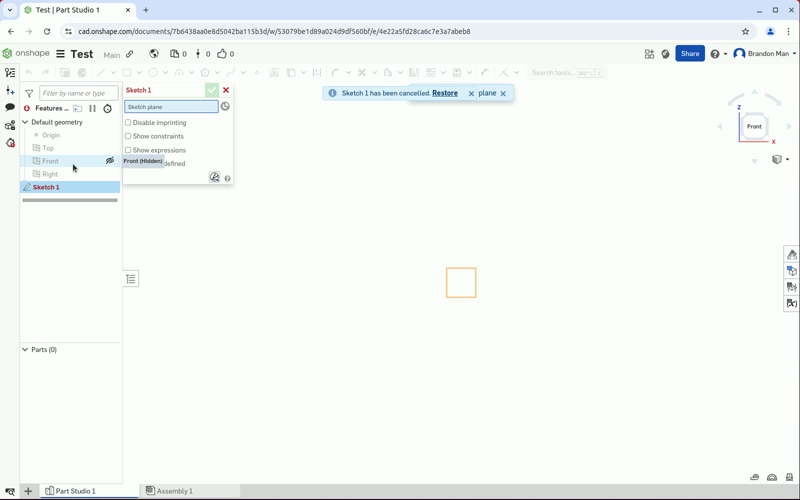
click(73, 163)
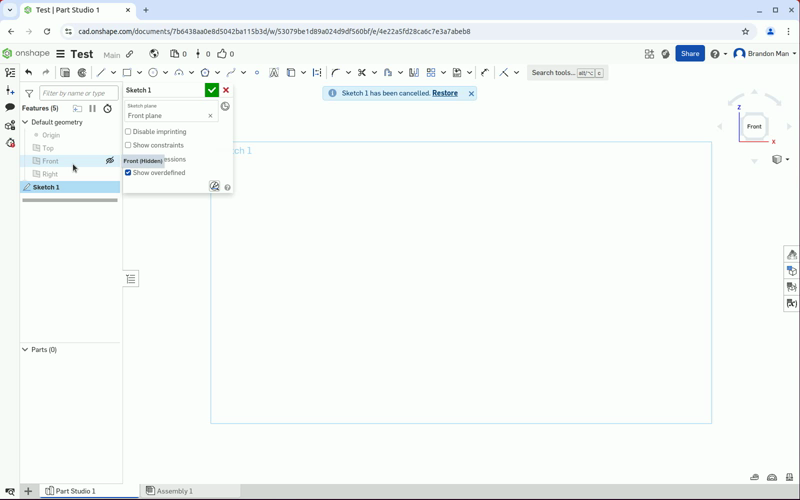
mouse_move(73, 352)
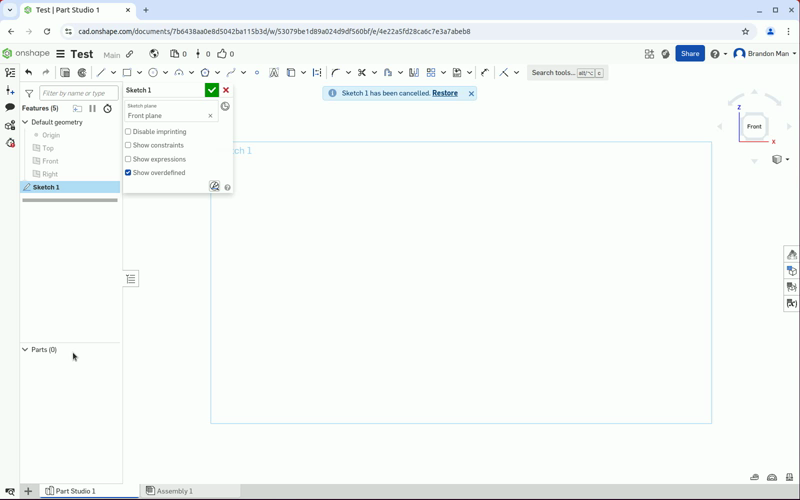
key(y)
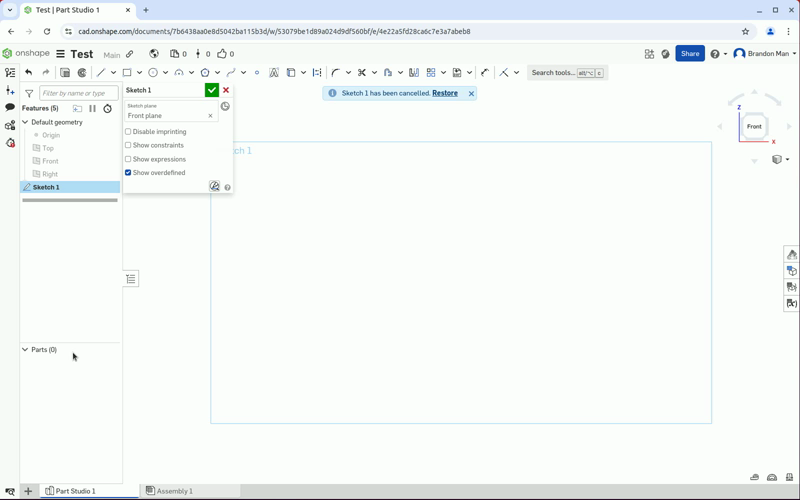
key(c)
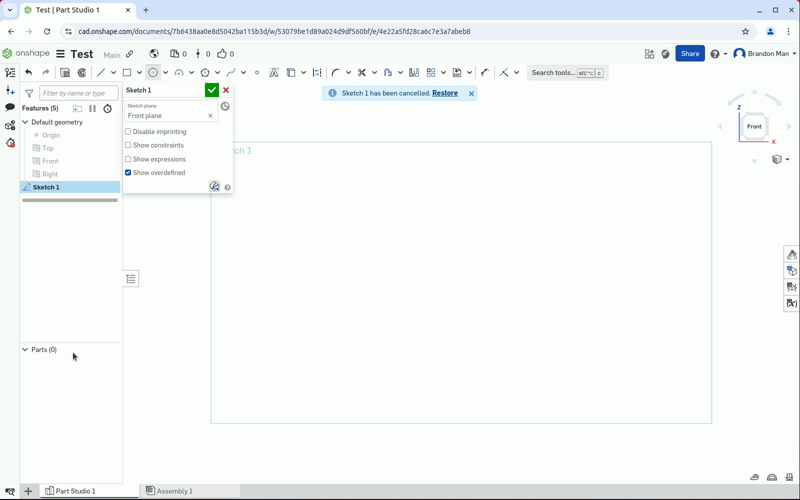
key_down(shift)
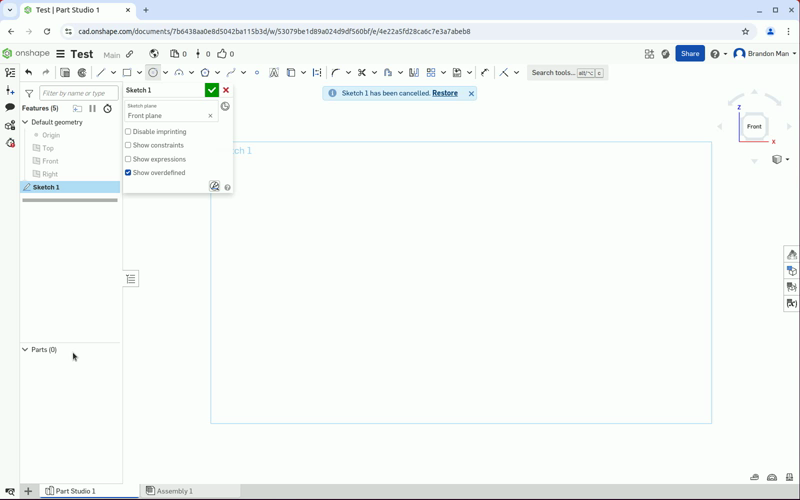
mouse_move(461, 282)
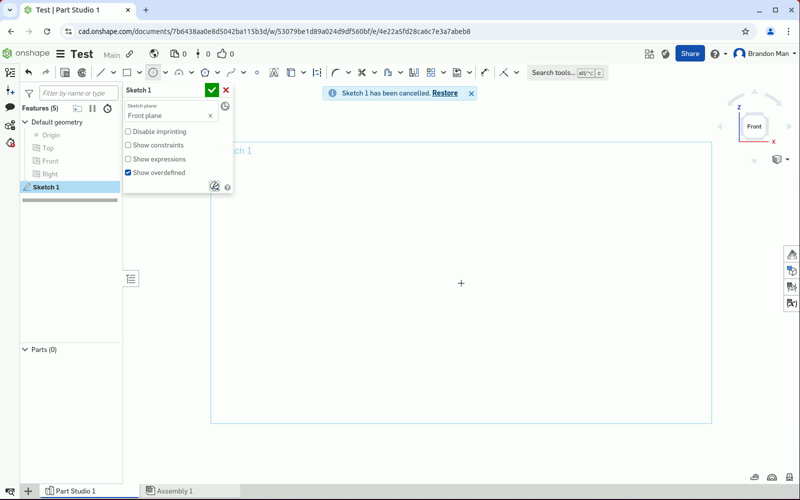
click(461, 282)
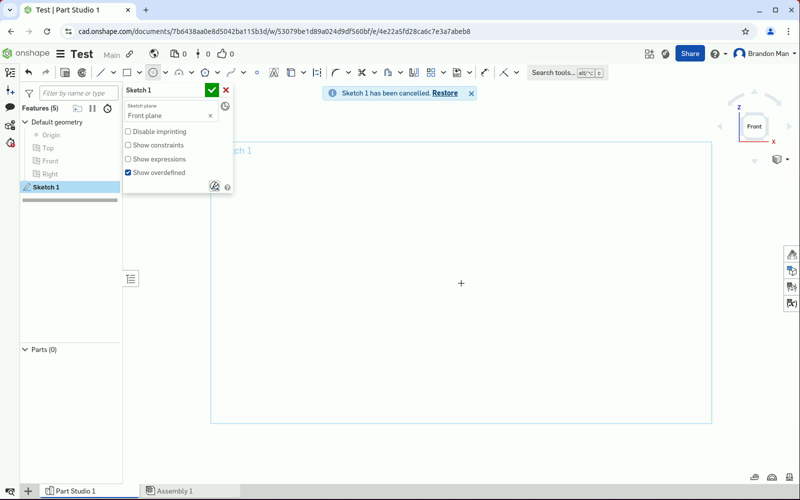
key_up(shift)
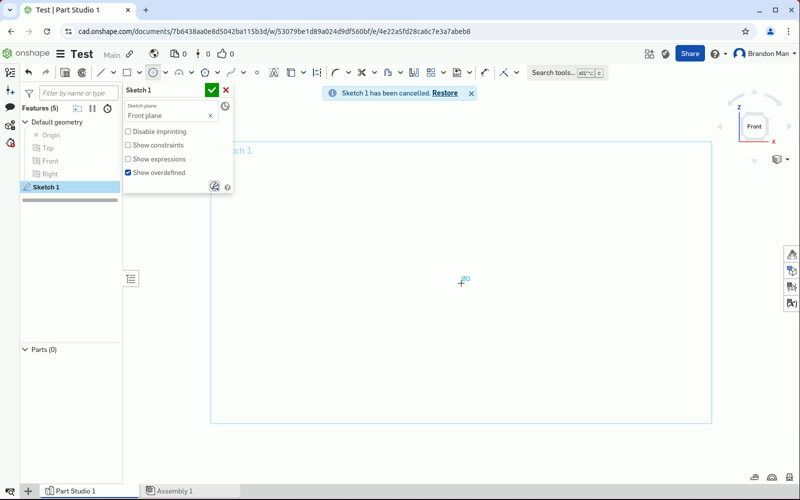
mouse_move(497, 282)
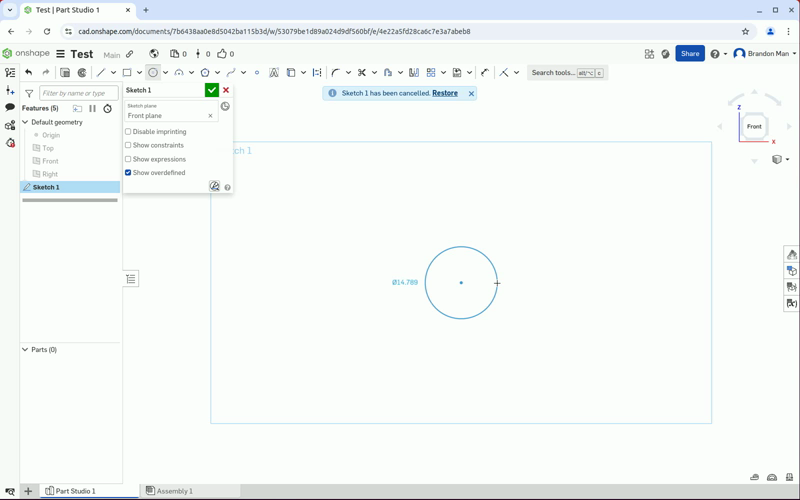
click(497, 282)
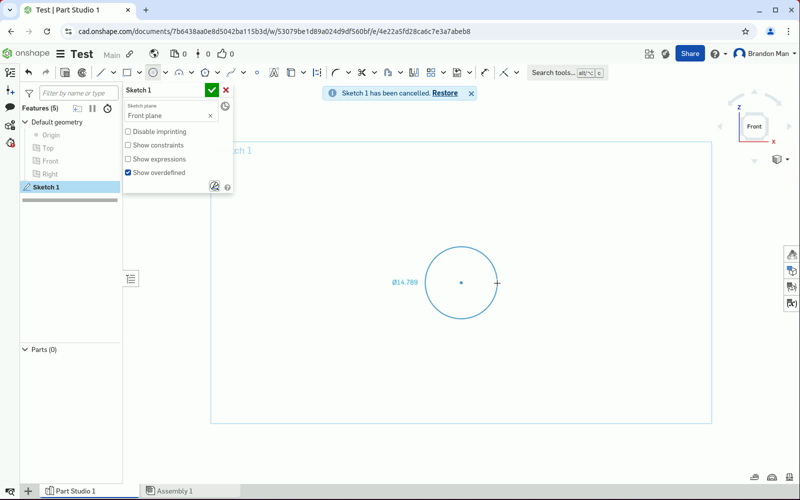
key(esc)
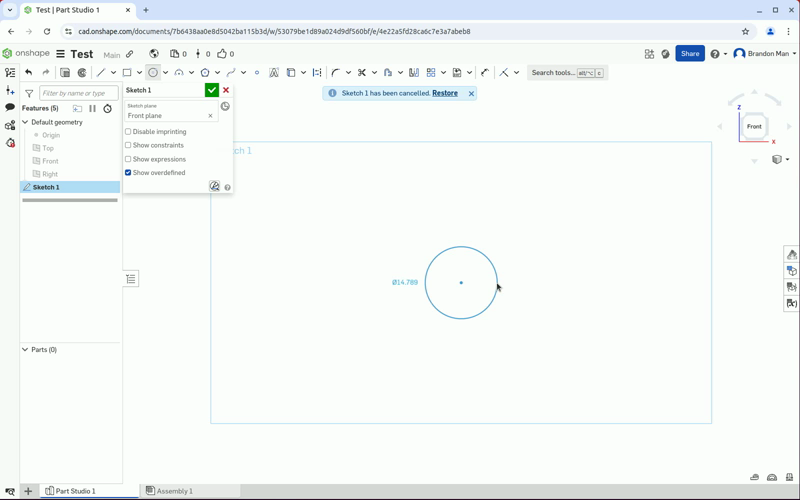
key(c)
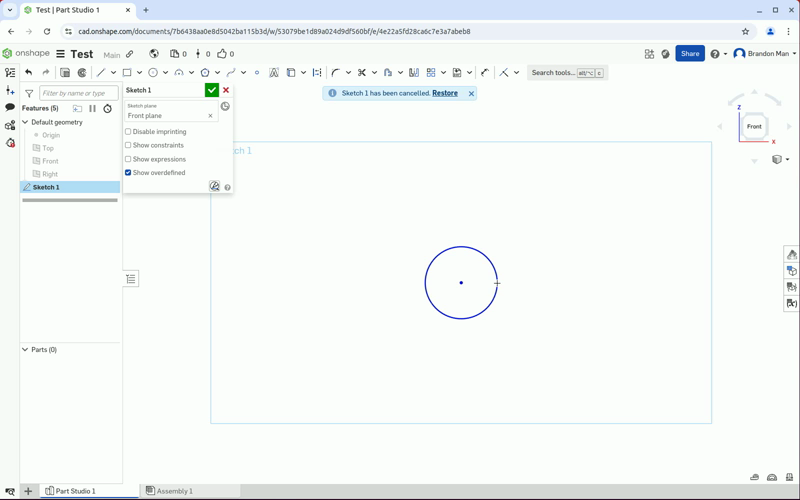
key_down(shift)
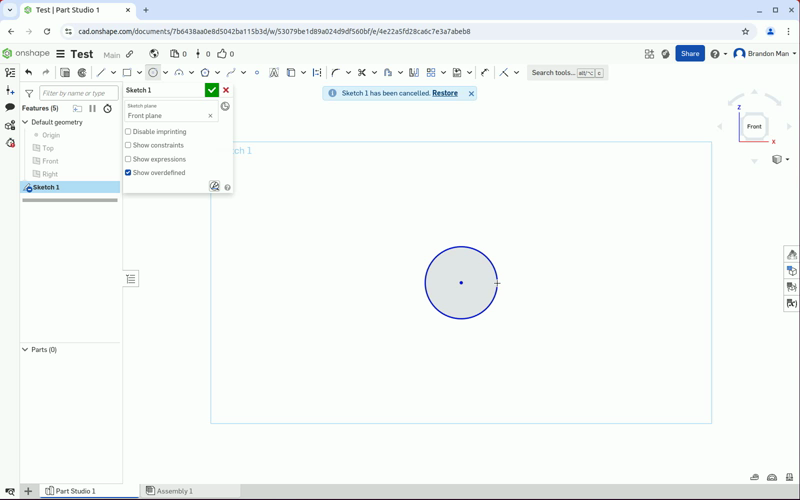
mouse_move(461, 282)
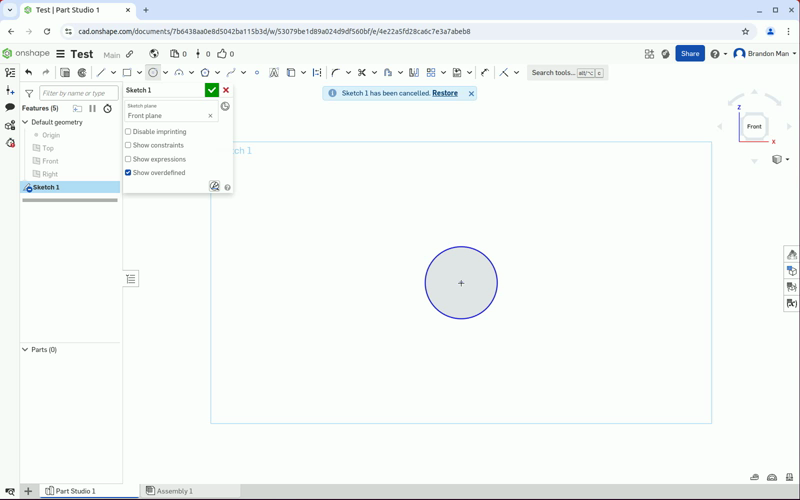
click(461, 282)
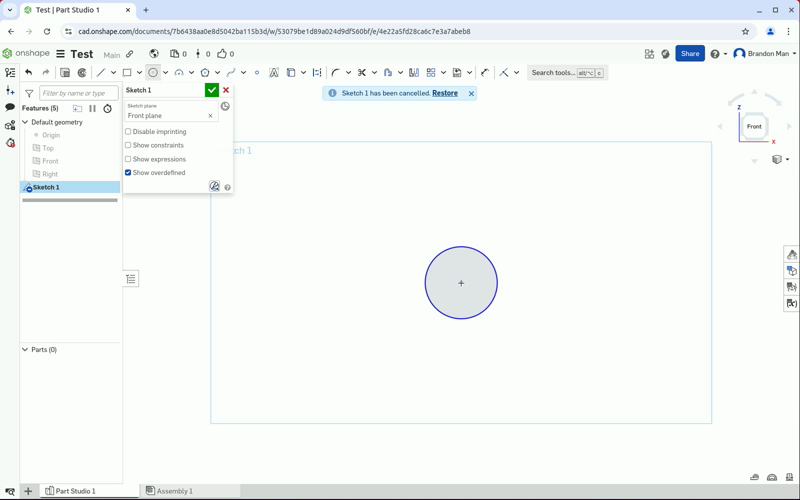
key_up(shift)
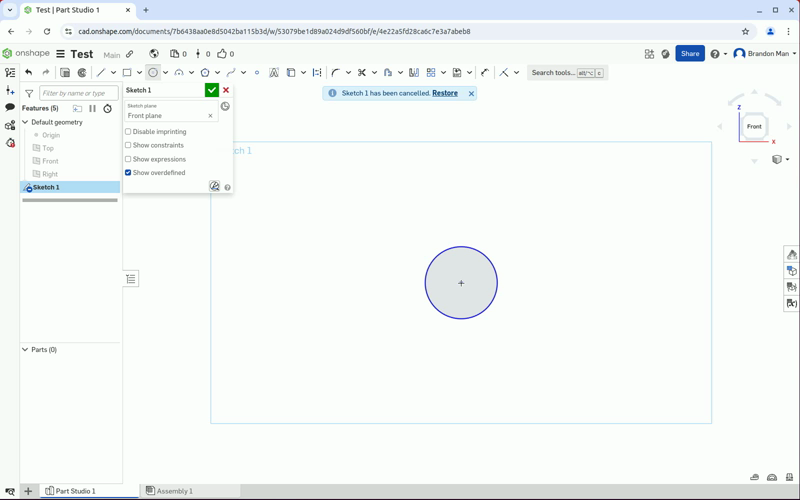
mouse_move(479, 282)
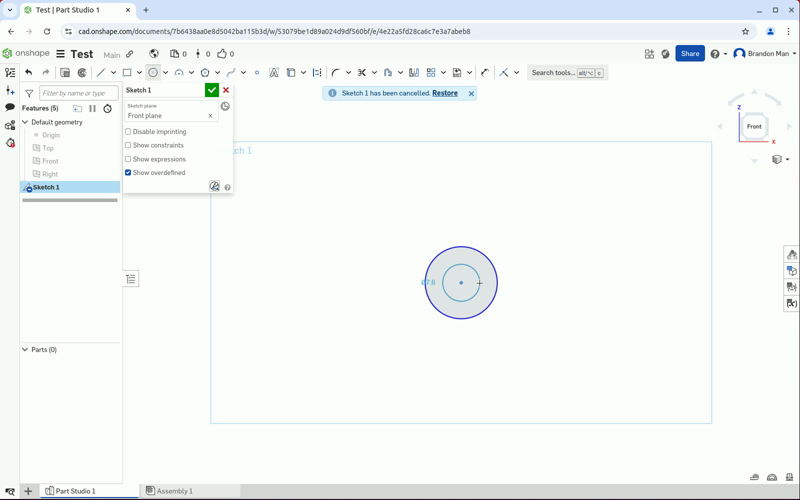
click(479, 282)
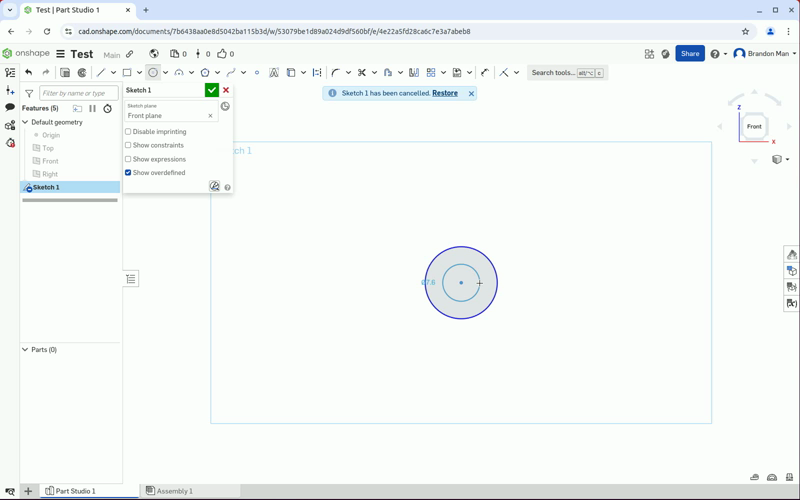
key(esc)
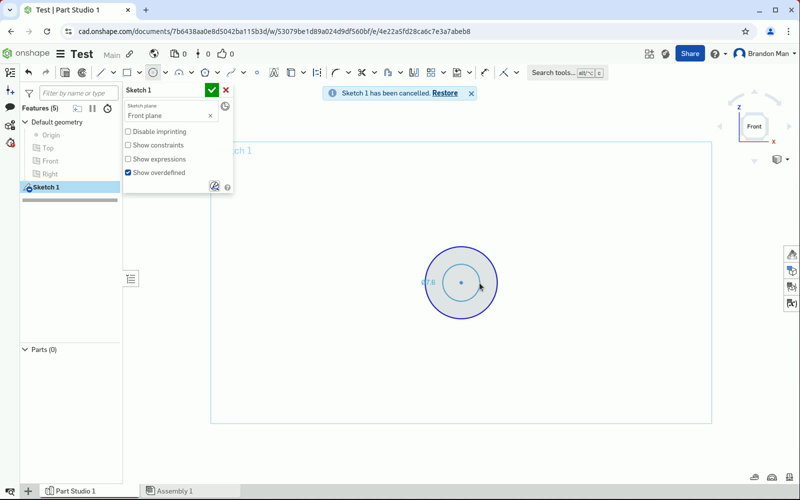
mouse_move(436, 297)
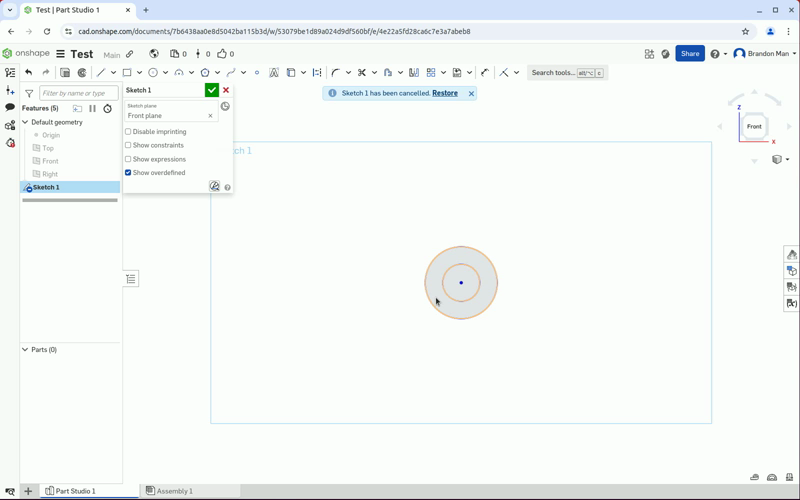
click(436, 297)
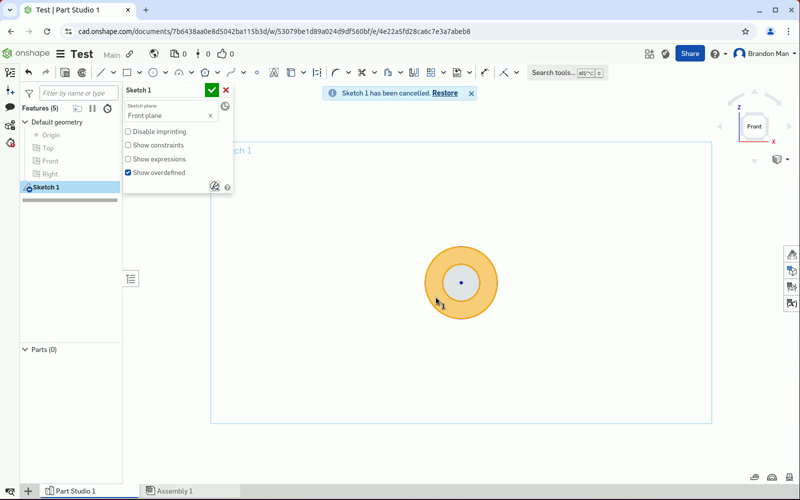
mouse_move(73, 352)
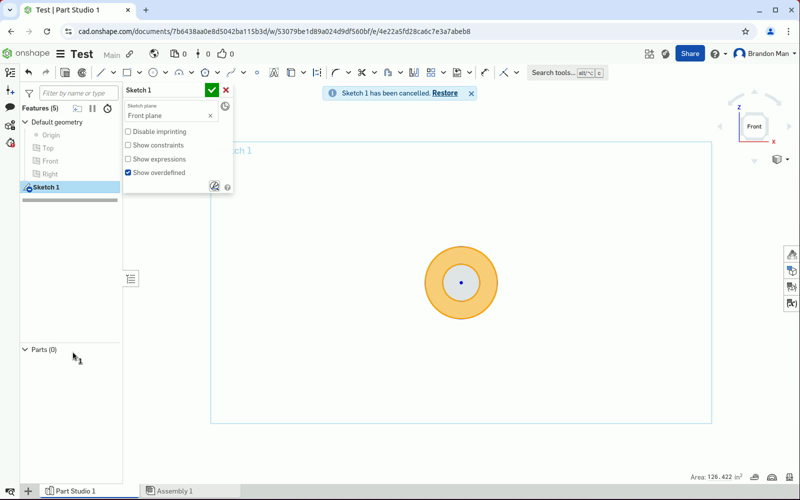
key(shift+y)
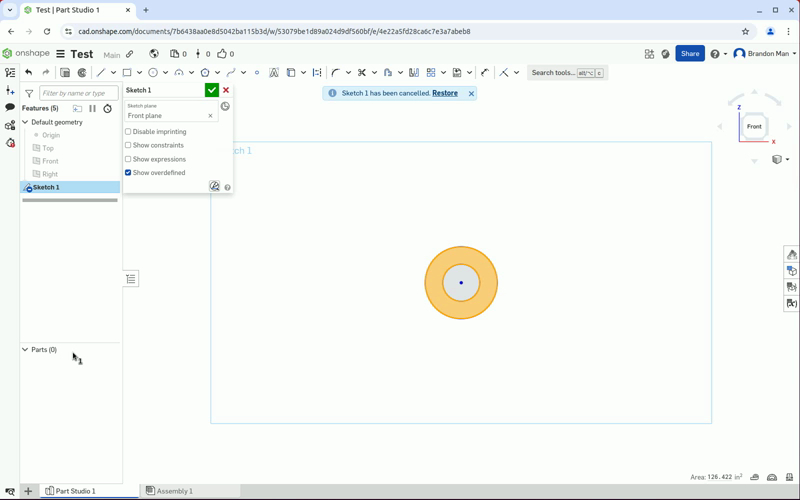
key(shift+e)
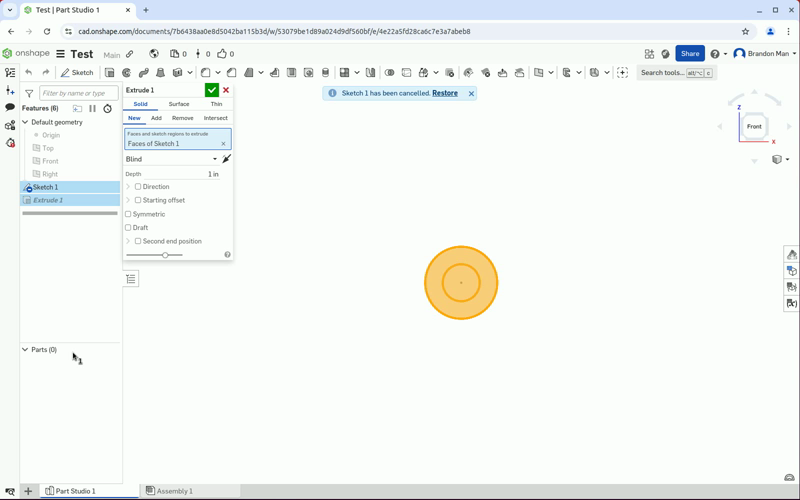
mouse_move(143, 106)
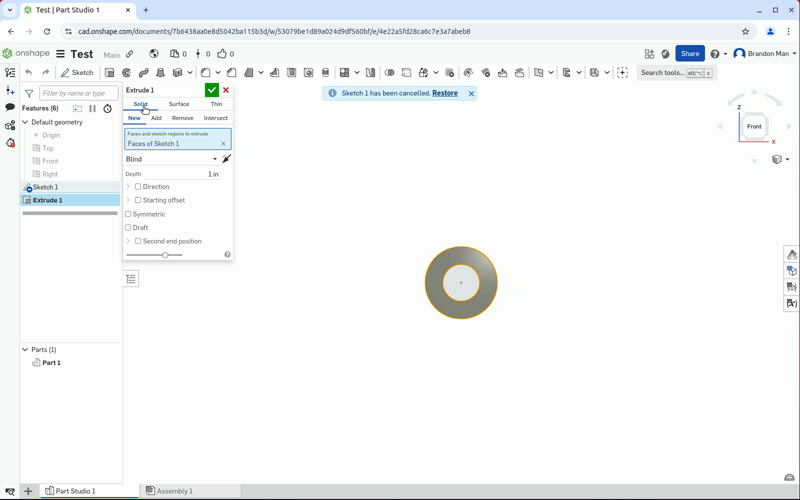
click(143, 106)
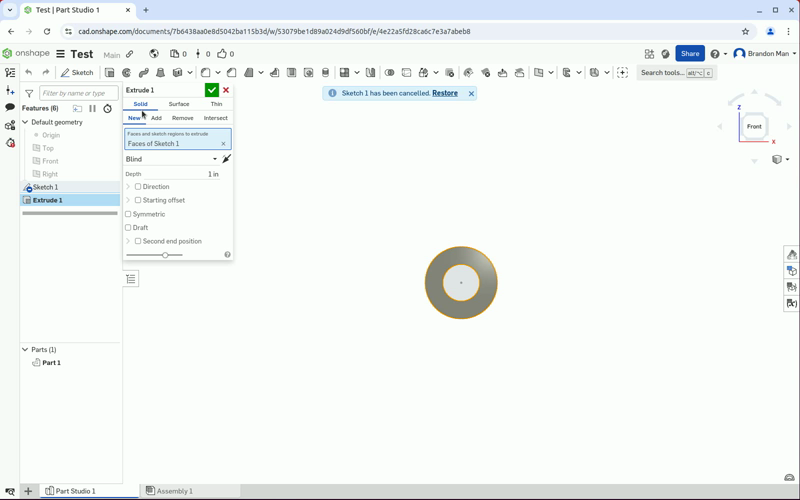
mouse_move(137, 120)
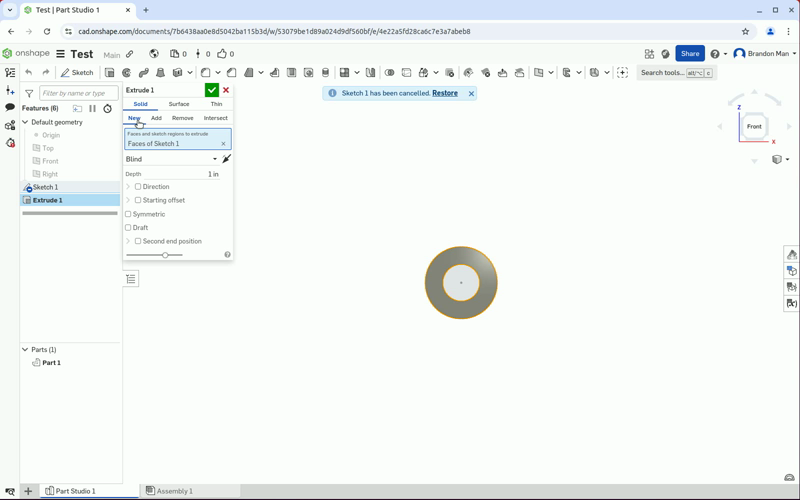
click(137, 120)
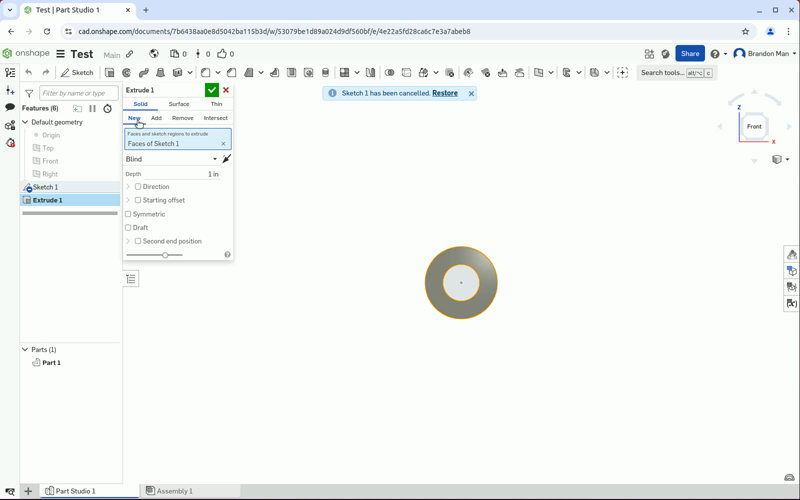
key(tab, 4)
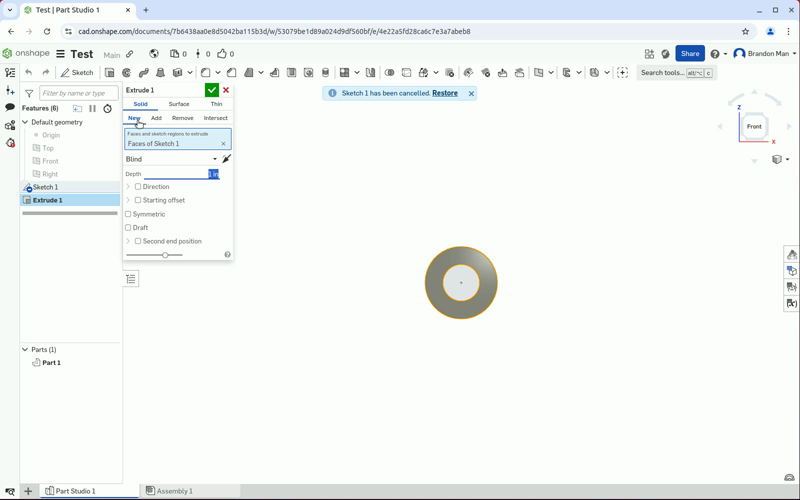
text(3.129)
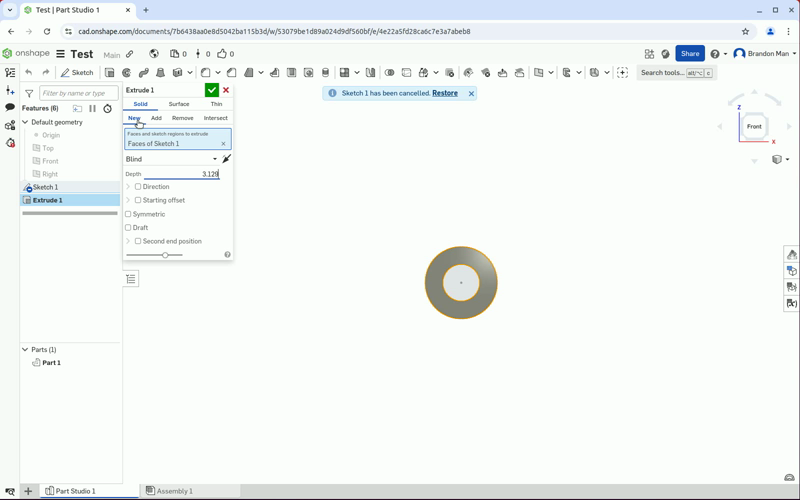
key(enter)
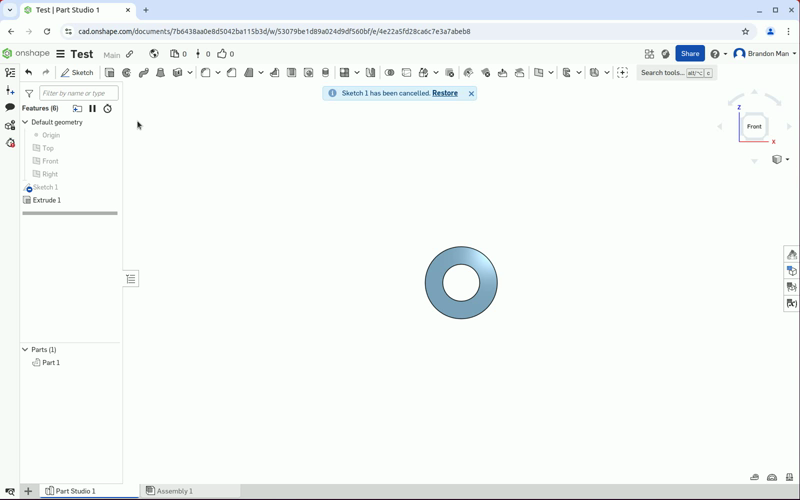
key(shift+h)
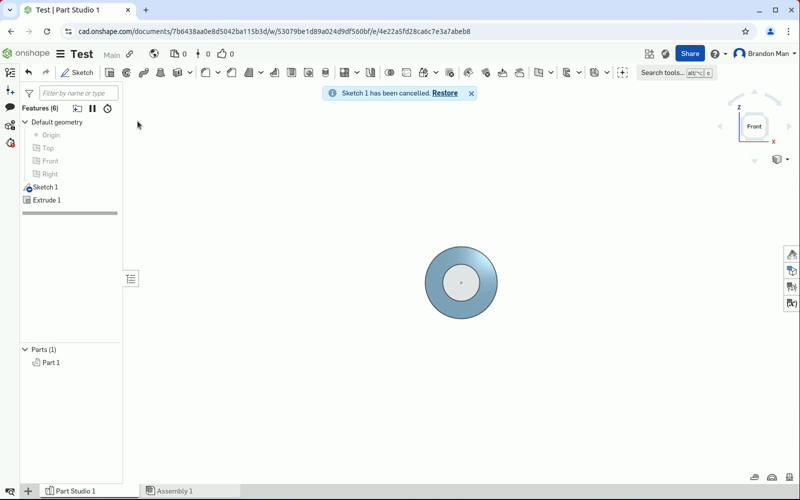
key(shift+h)
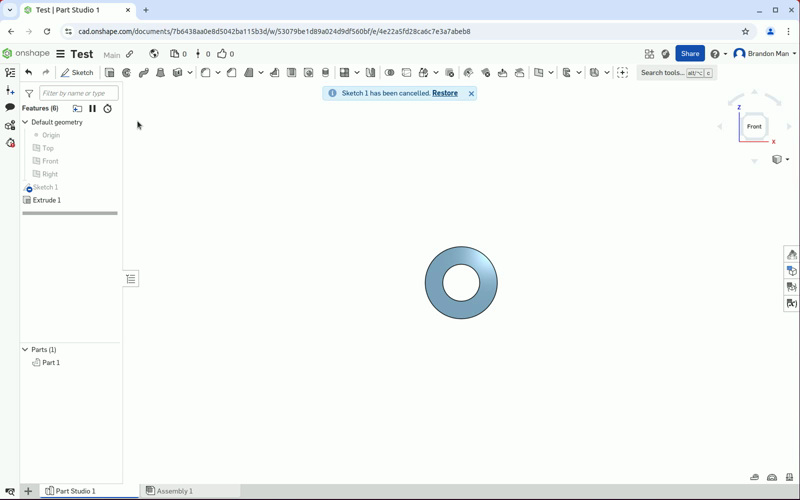
mouse_move(73, 189)
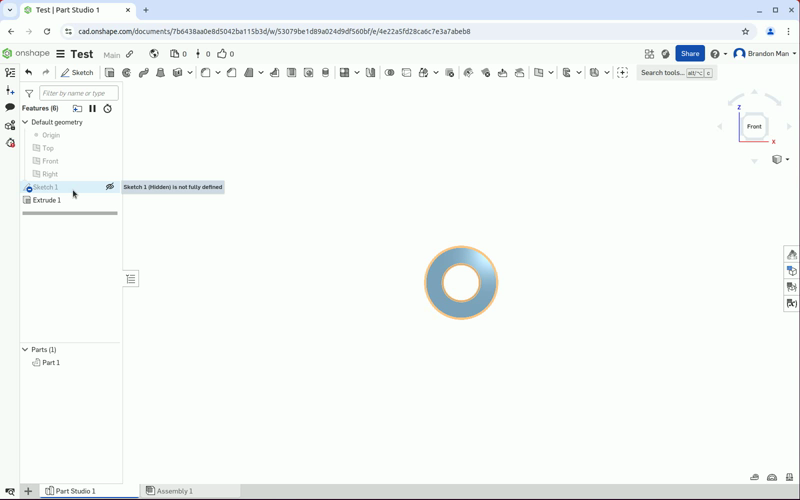
click(73, 189)
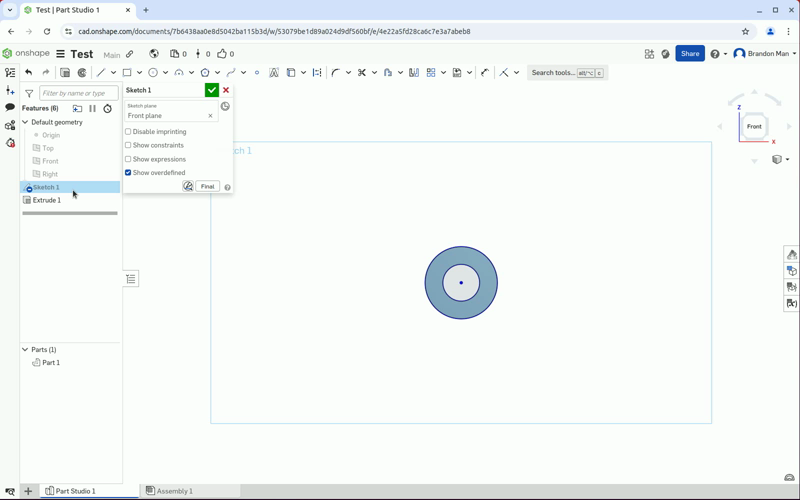
mouse_move(229, 92)
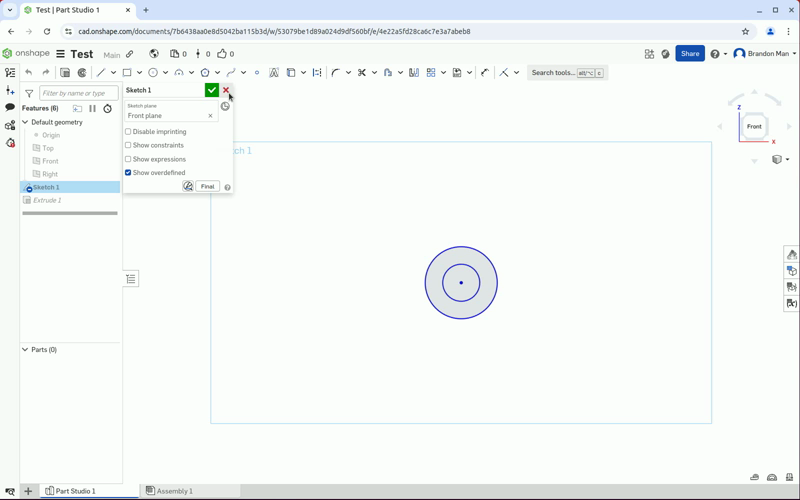
click(229, 92)
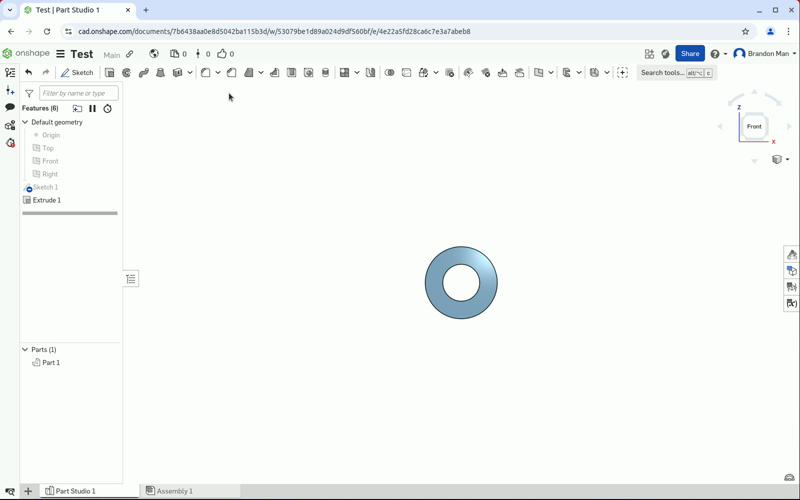
mouse_move(541, 75)
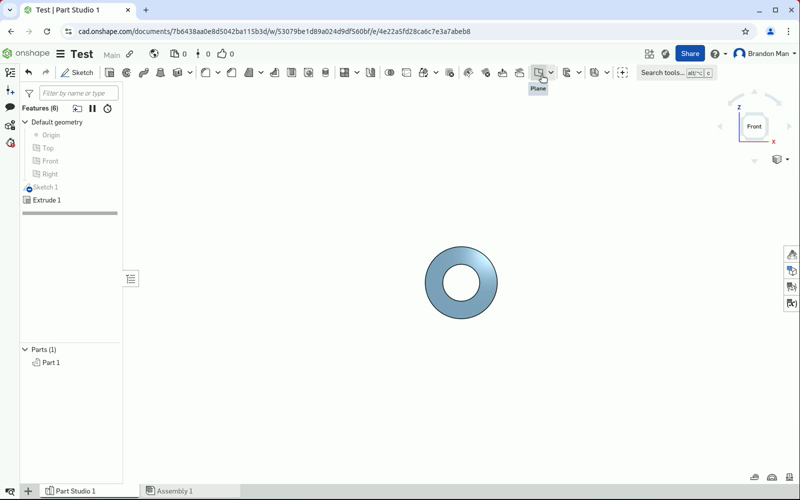
click(541, 75)
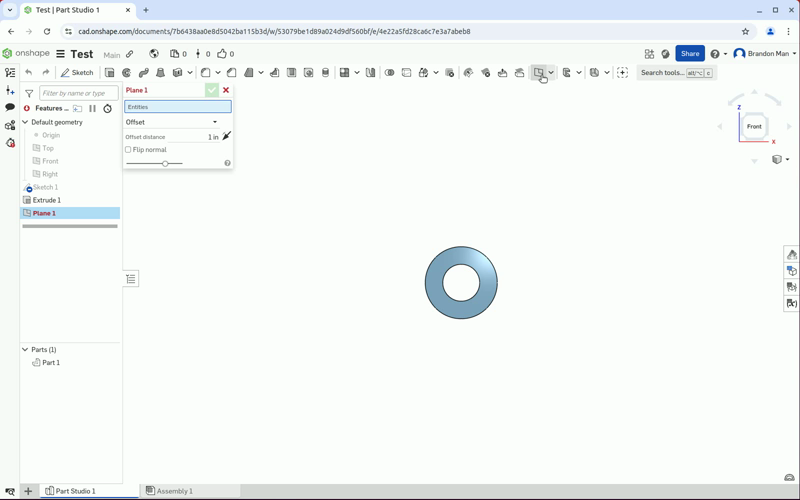
mouse_move(73, 163)
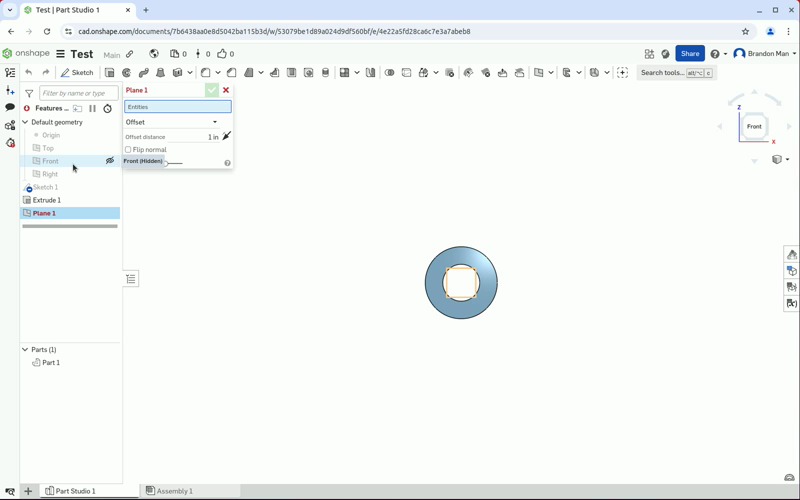
click(73, 163)
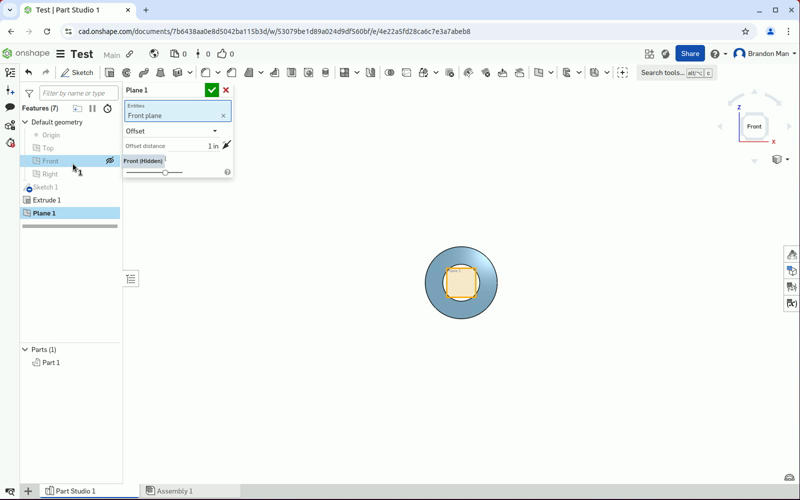
key(tab, 2)
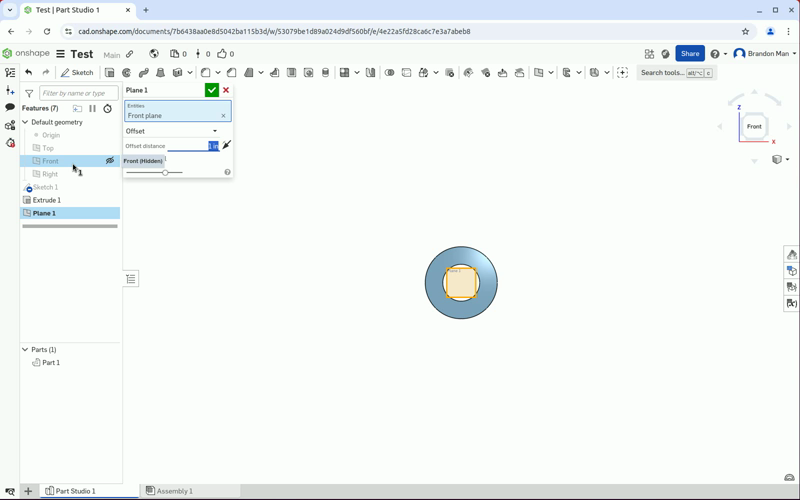
text(3.143)
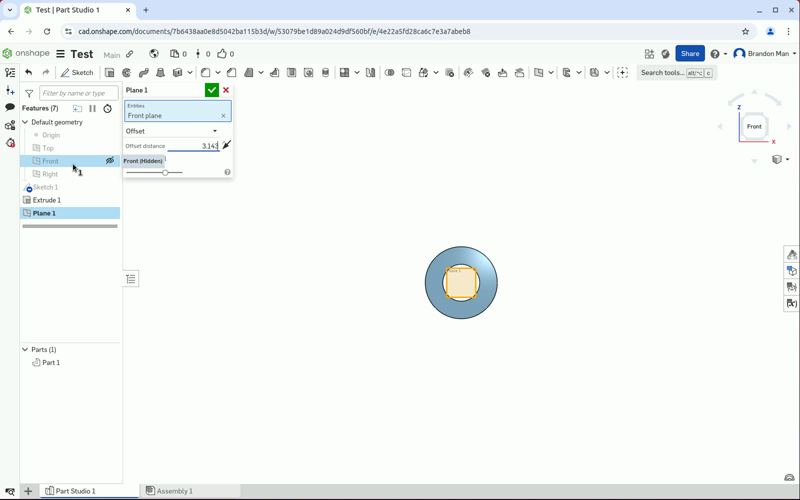
key(enter, 2)
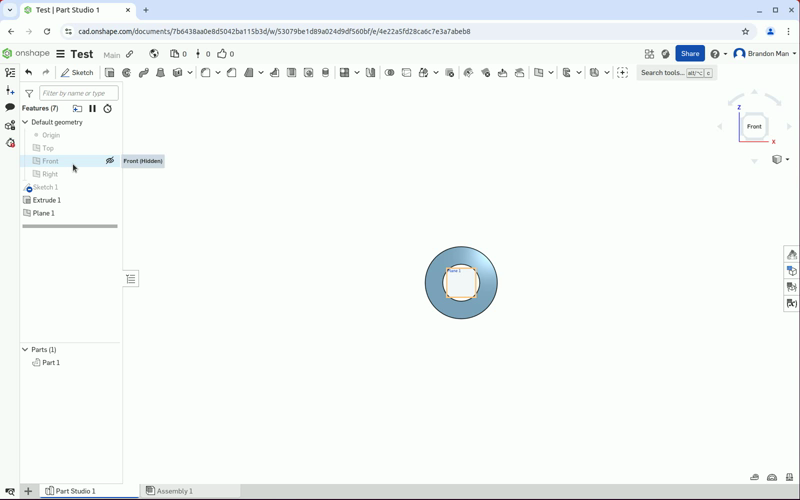
key(shift+s)
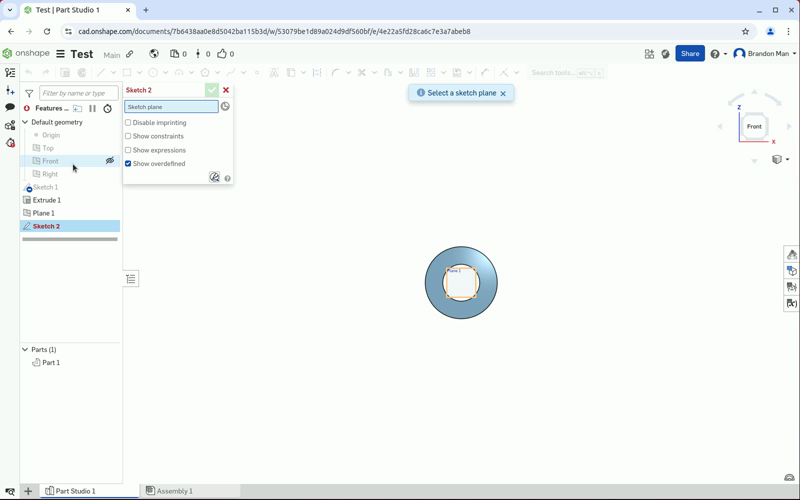
mouse_move(73, 215)
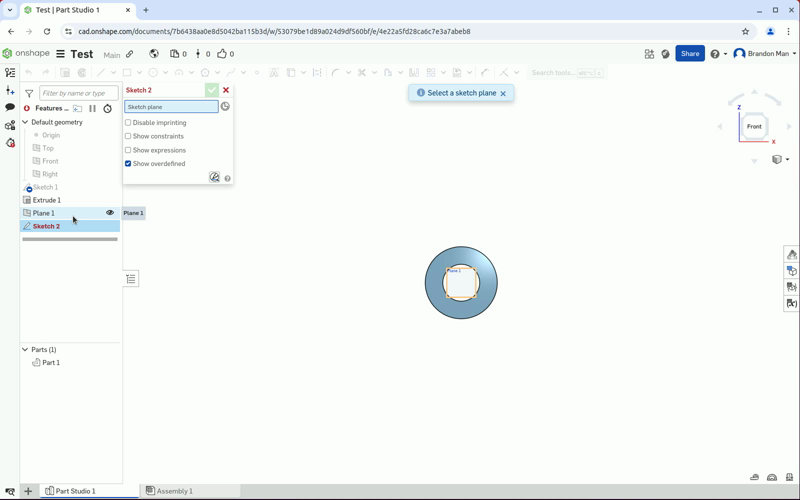
click(73, 215)
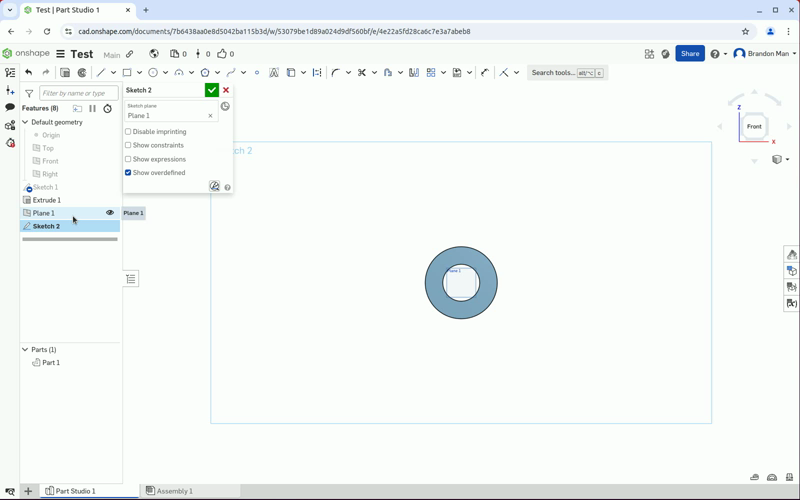
mouse_move(73, 352)
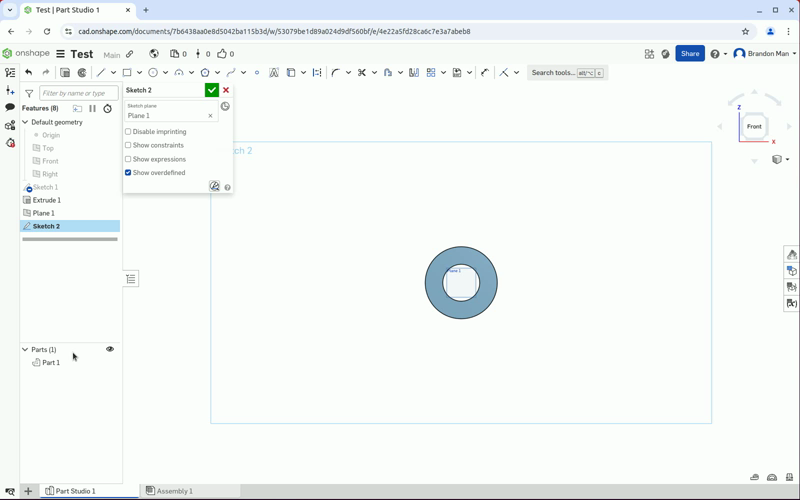
key(y)
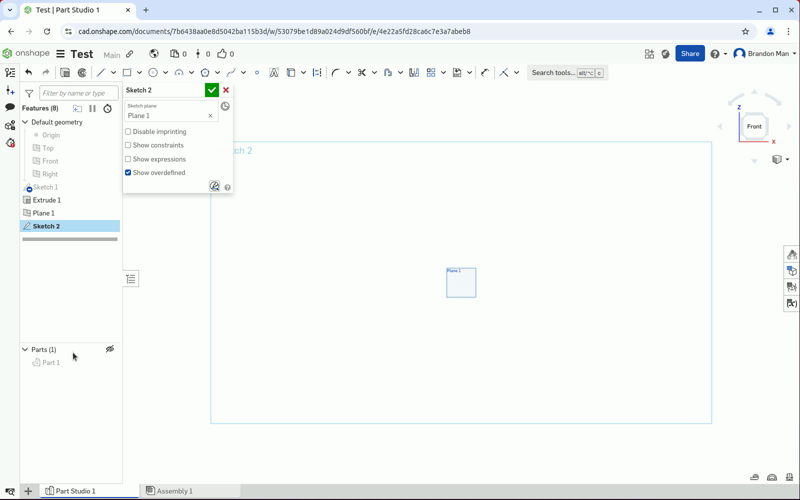
key(c)
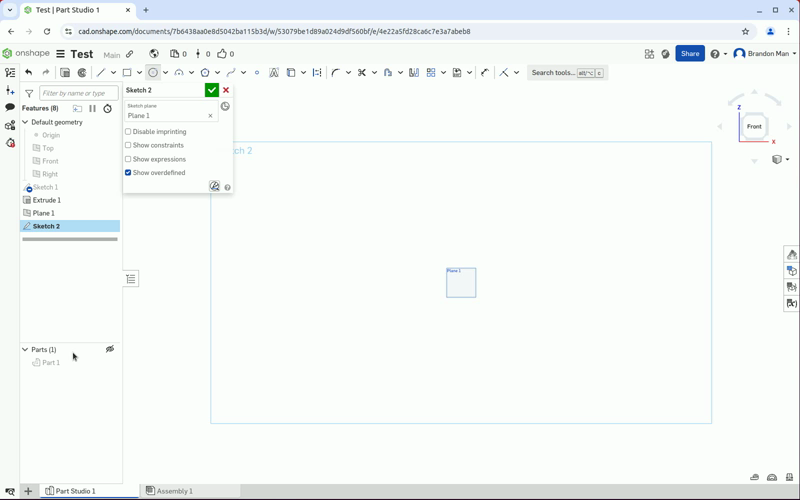
key_down(shift)
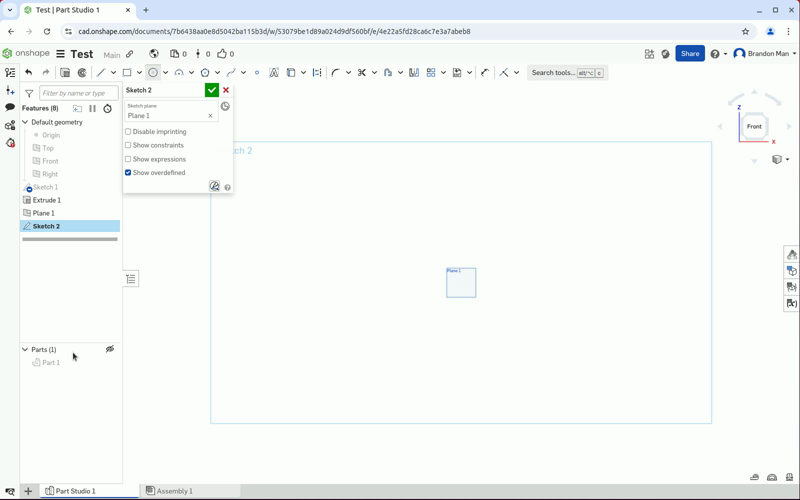
mouse_move(461, 282)
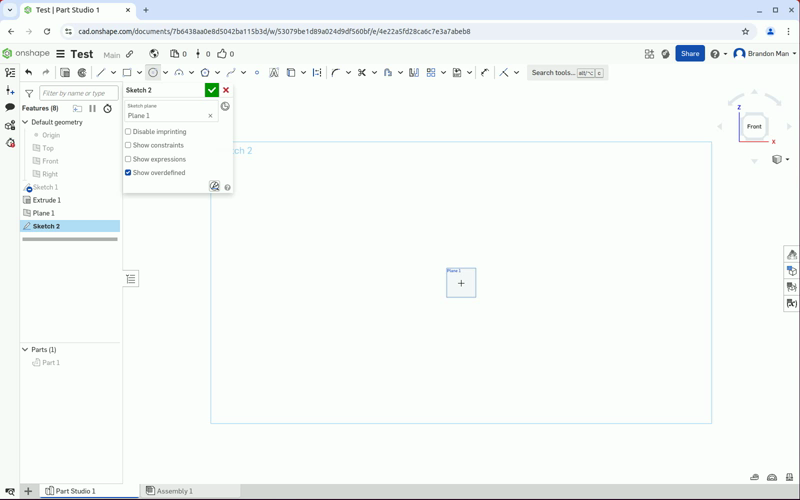
click(461, 282)
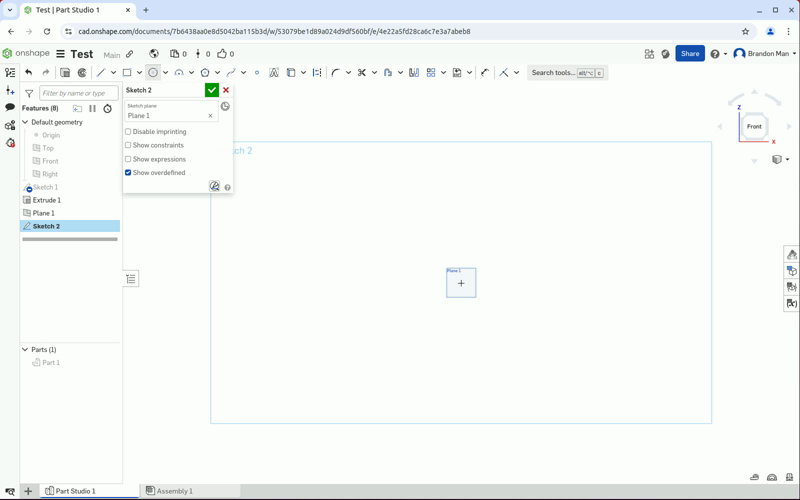
key_up(shift)
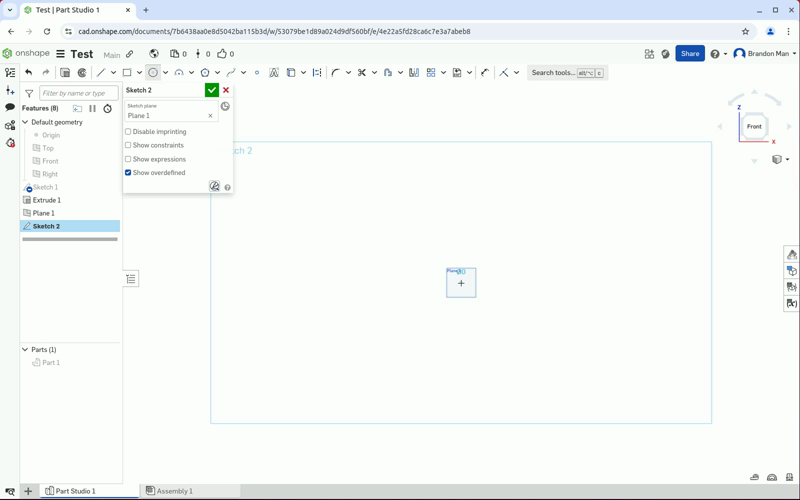
mouse_move(494, 282)
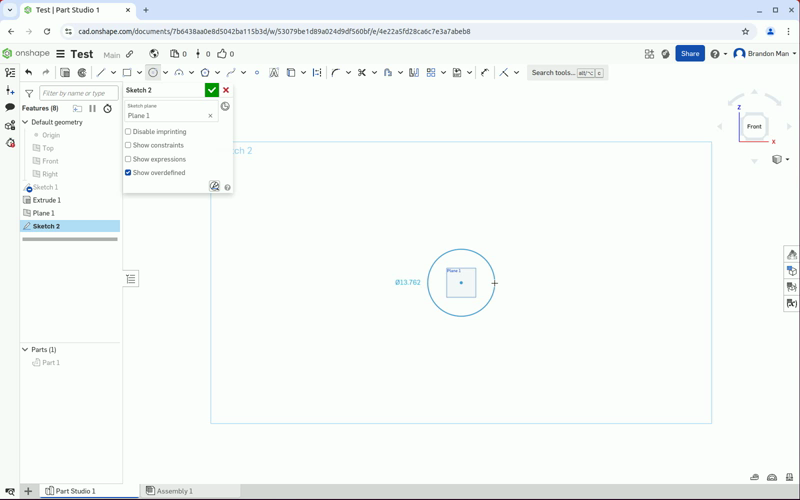
click(494, 282)
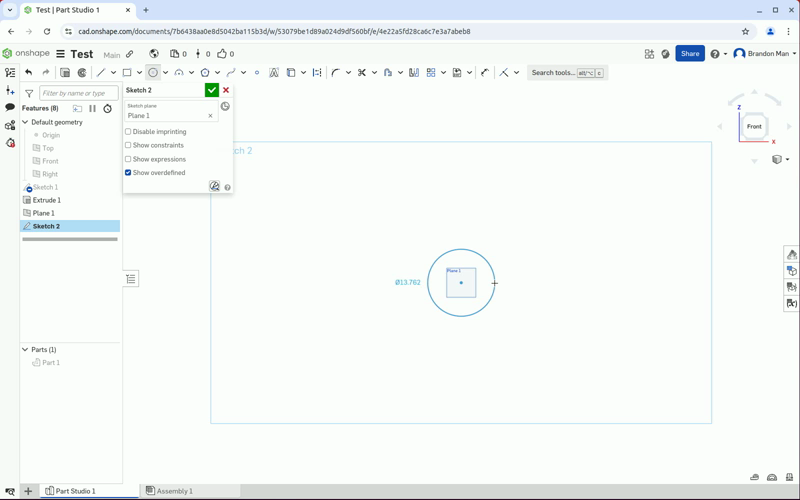
key(esc)
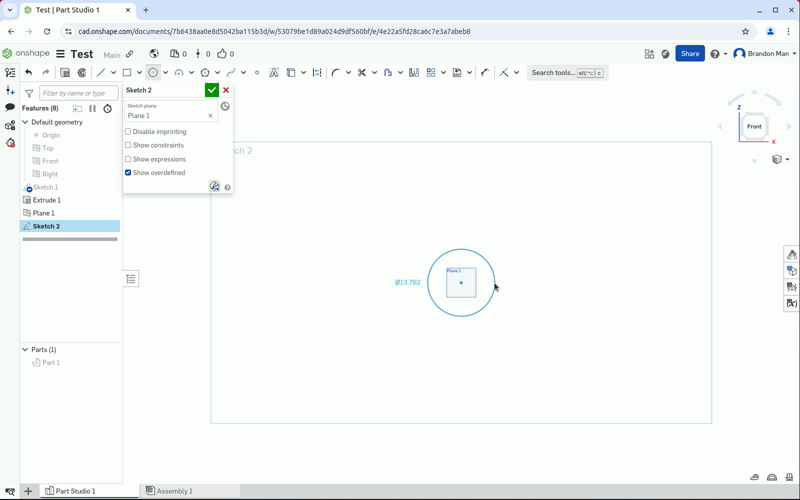
key(c)
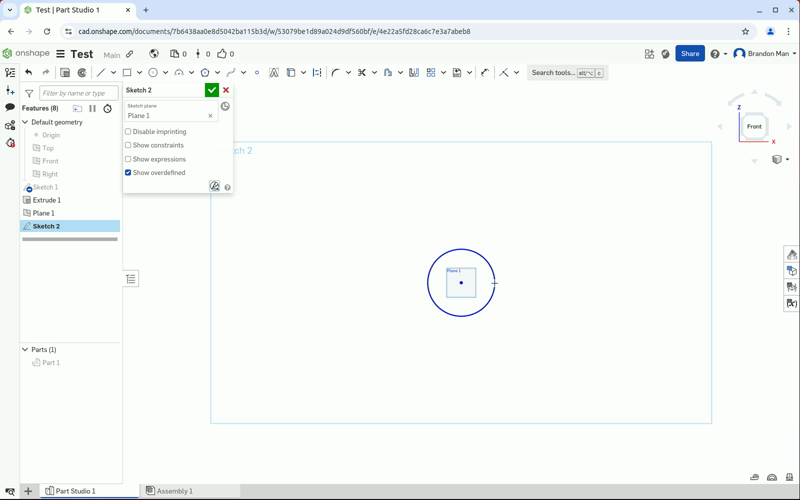
key_down(shift)
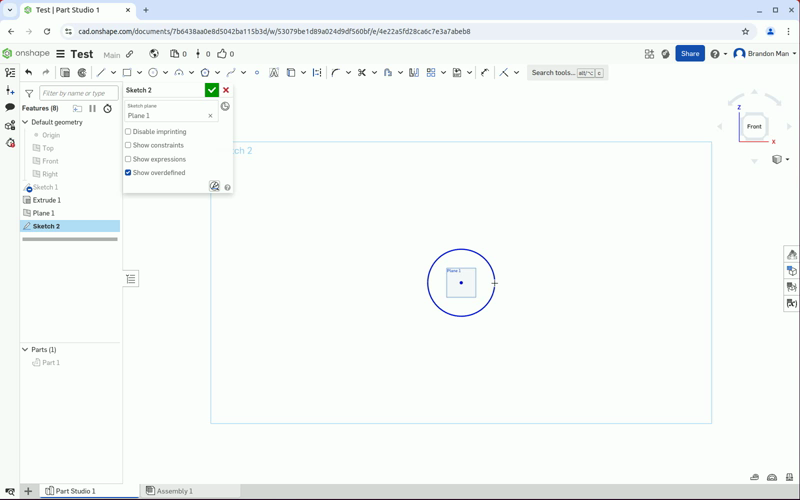
mouse_move(461, 282)
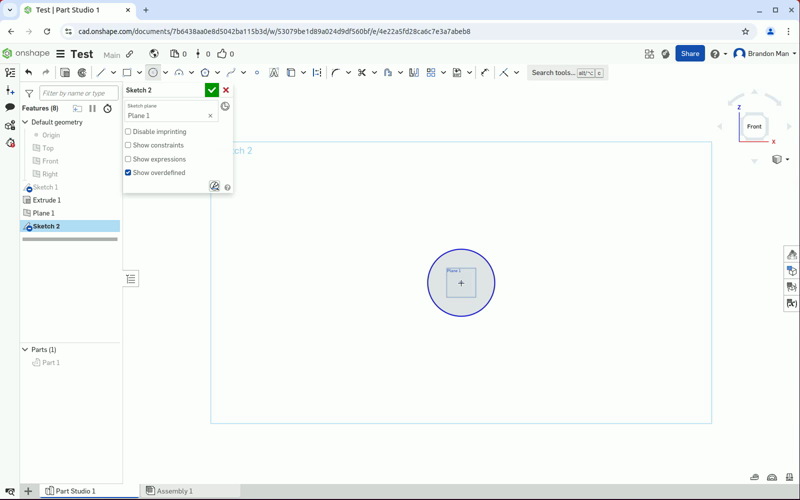
click(461, 282)
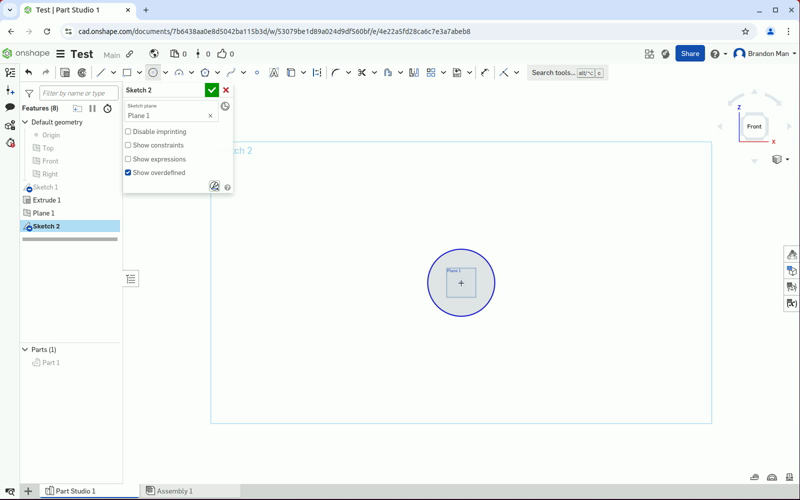
key_up(shift)
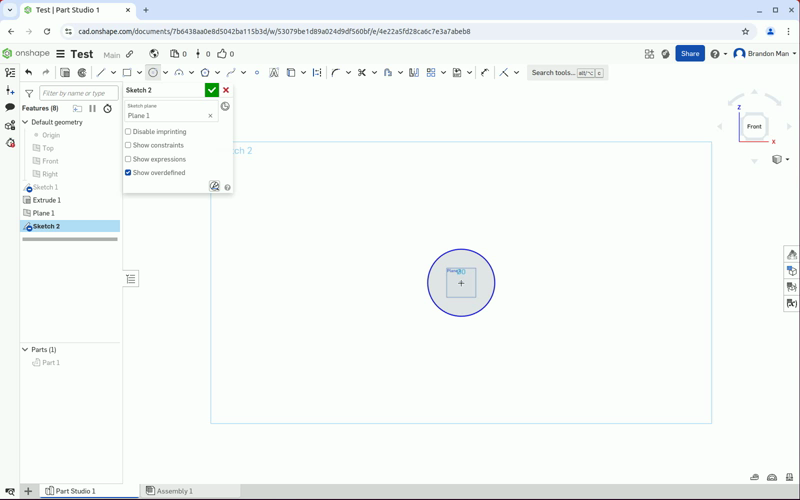
mouse_move(480, 282)
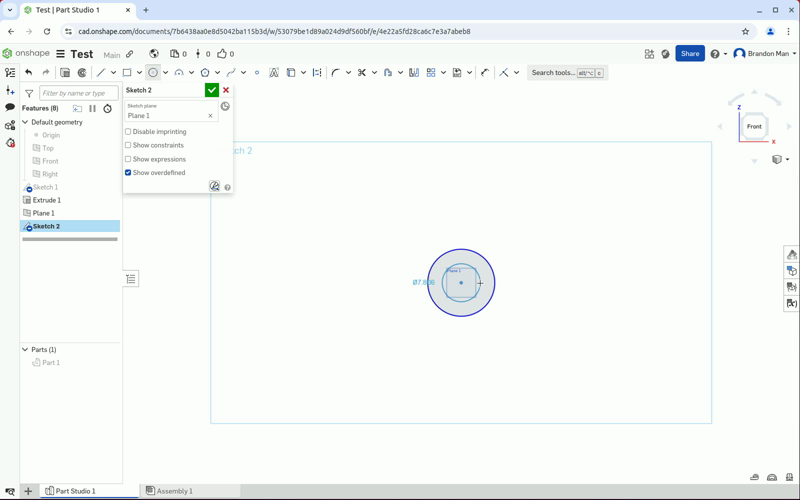
click(480, 282)
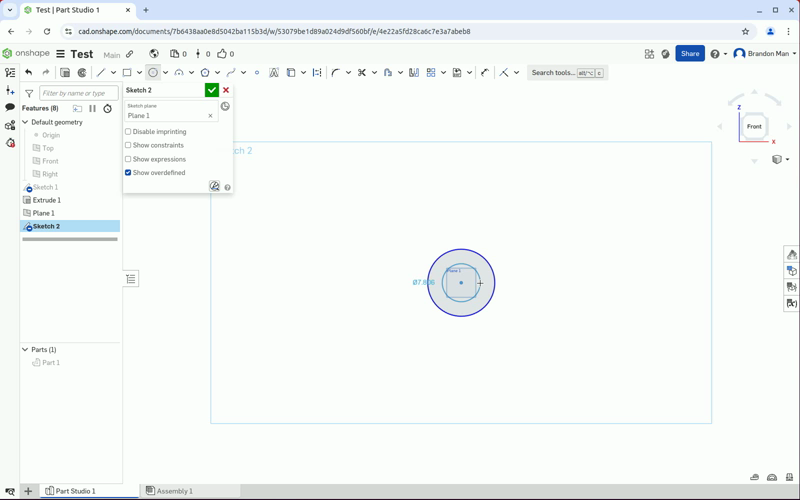
key(esc)
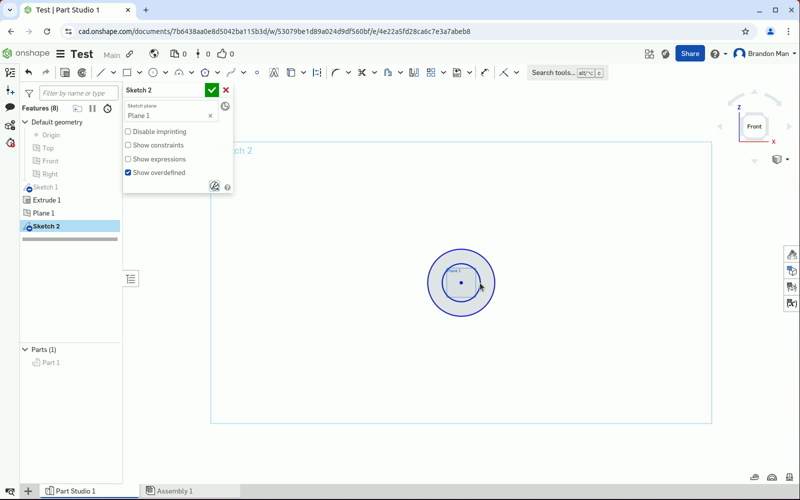
mouse_move(444, 304)
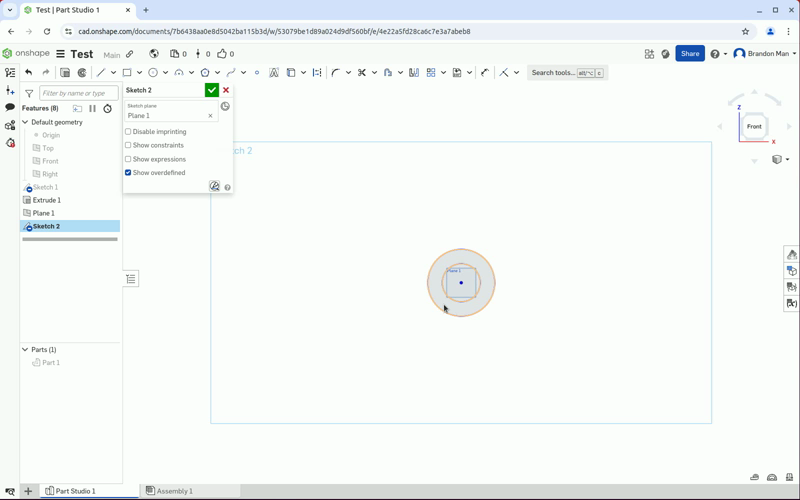
click(444, 304)
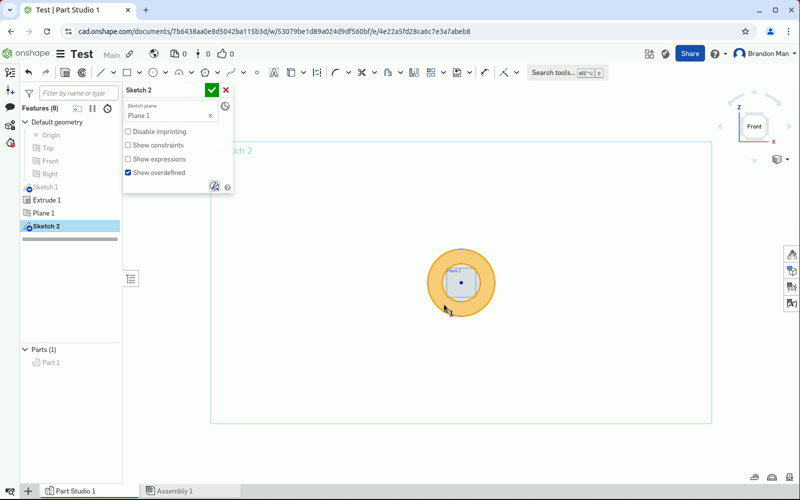
mouse_move(73, 352)
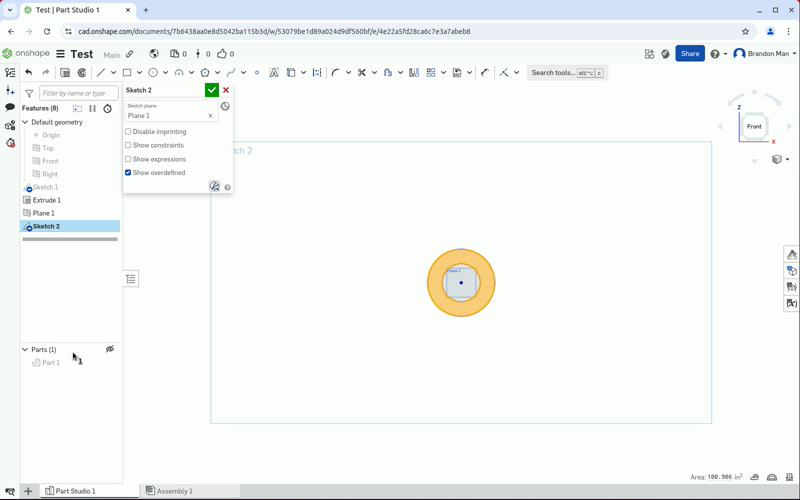
key(shift+y)
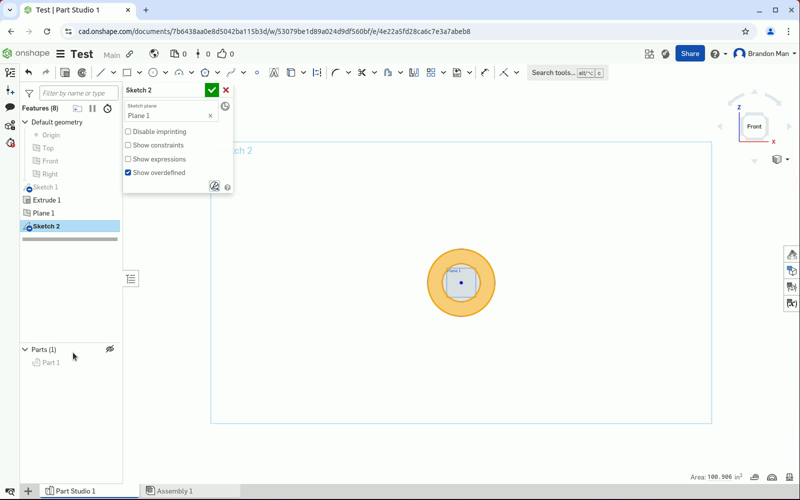
key(shift+e)
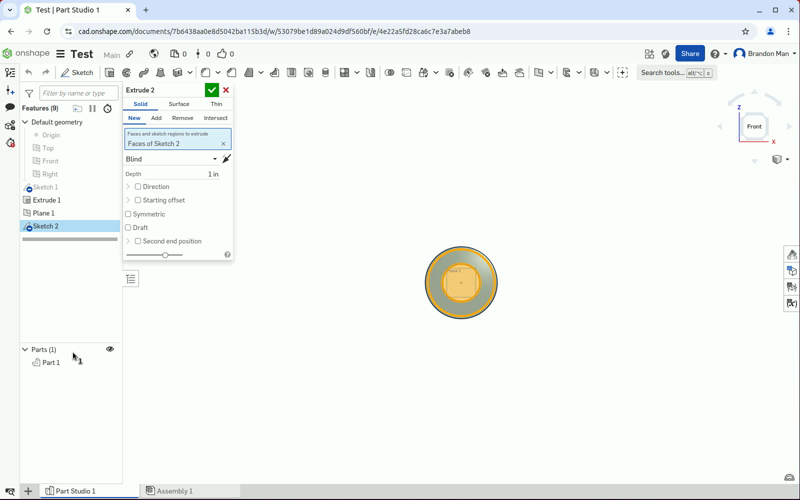
mouse_move(143, 106)
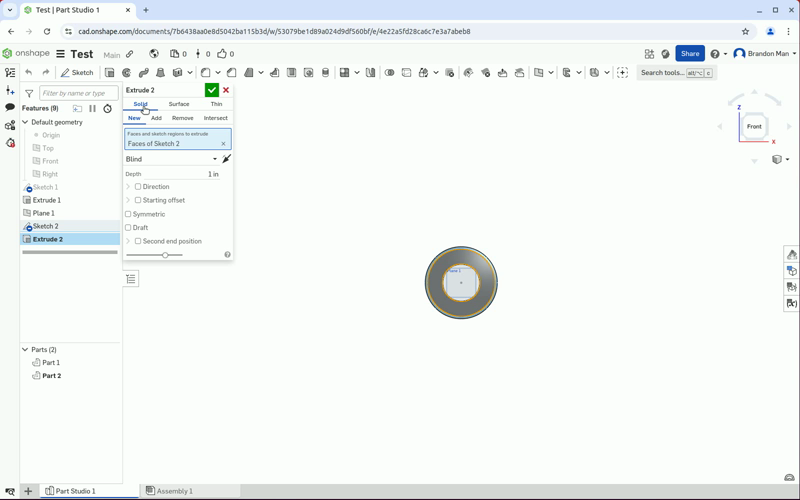
click(143, 106)
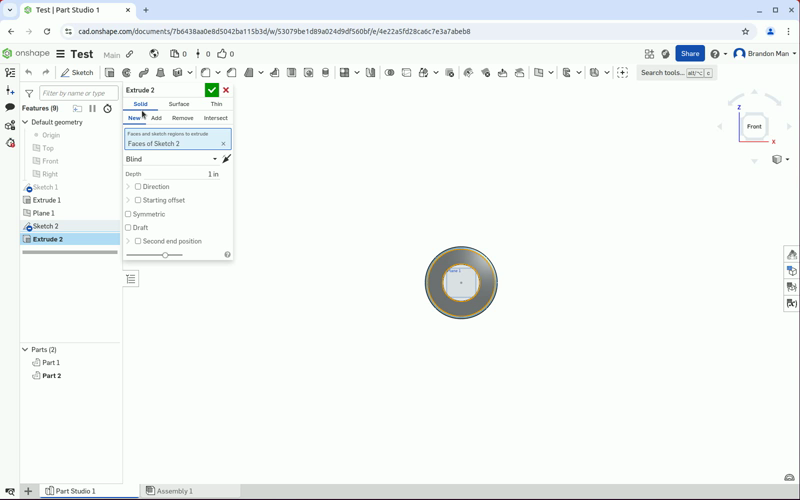
mouse_move(137, 120)
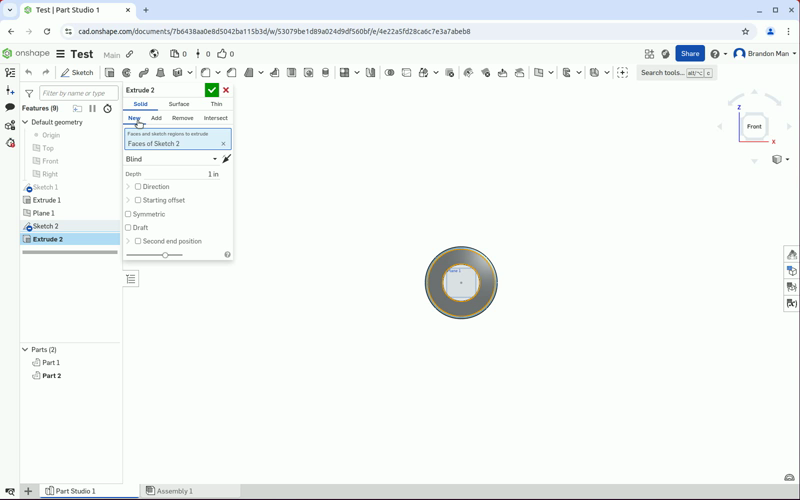
click(137, 120)
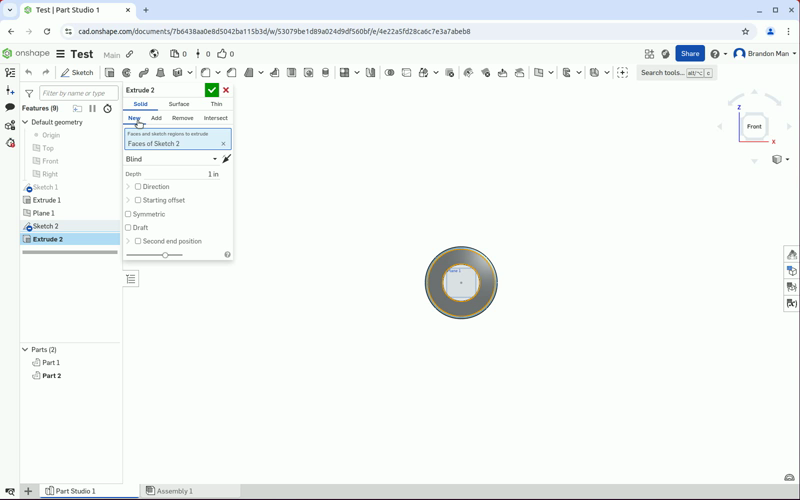
key(tab, 4)
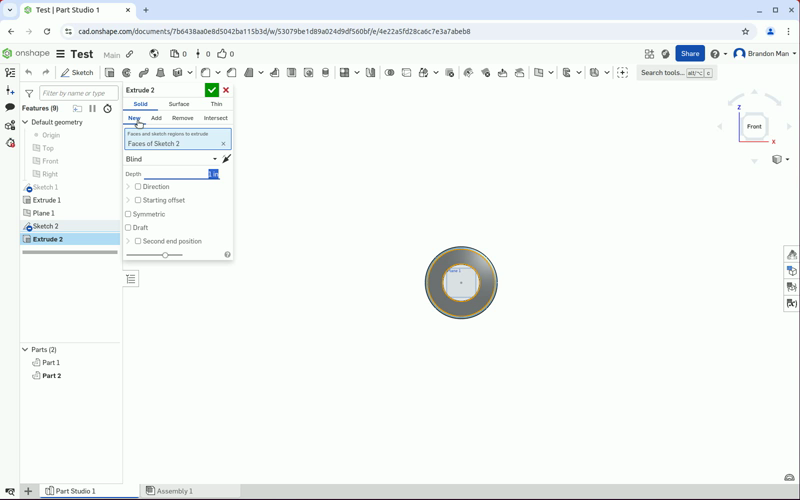
text(0.963)
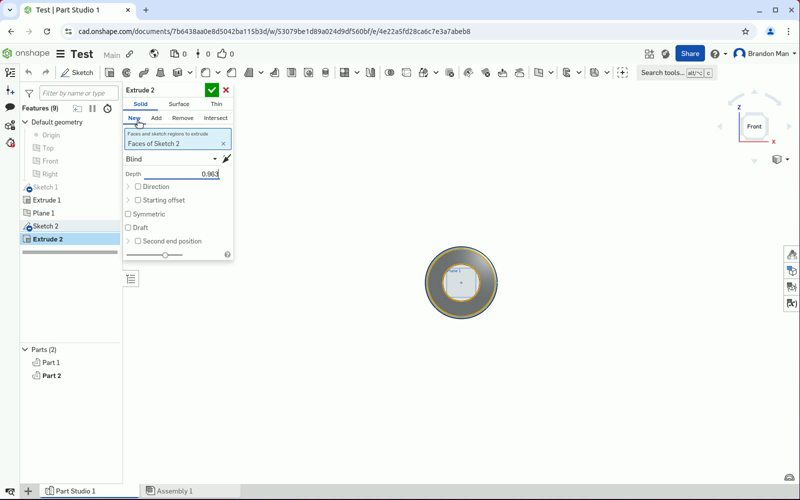
key(enter)
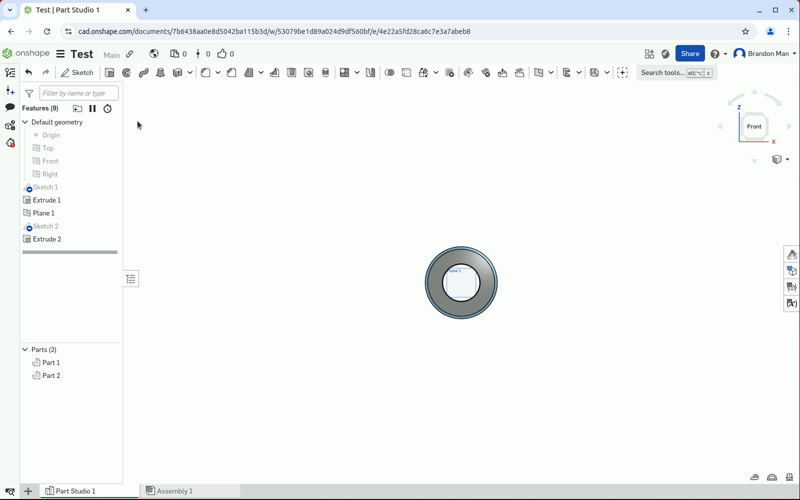
key(shift+h)
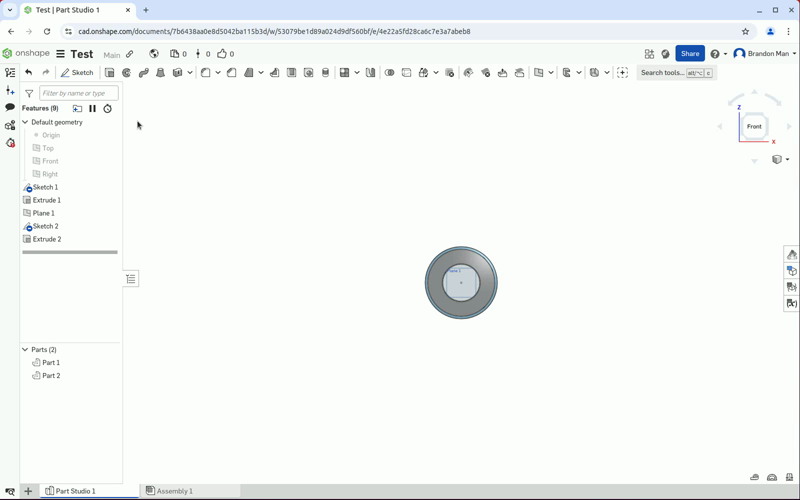
key(shift+h)
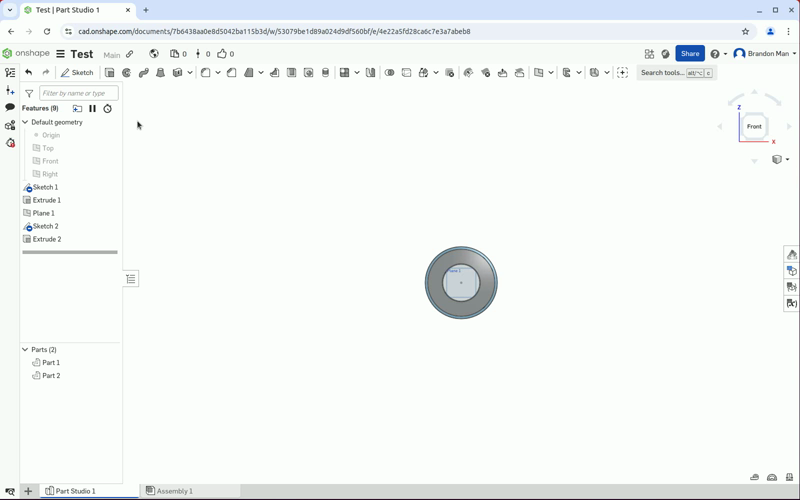
key(shift+7)
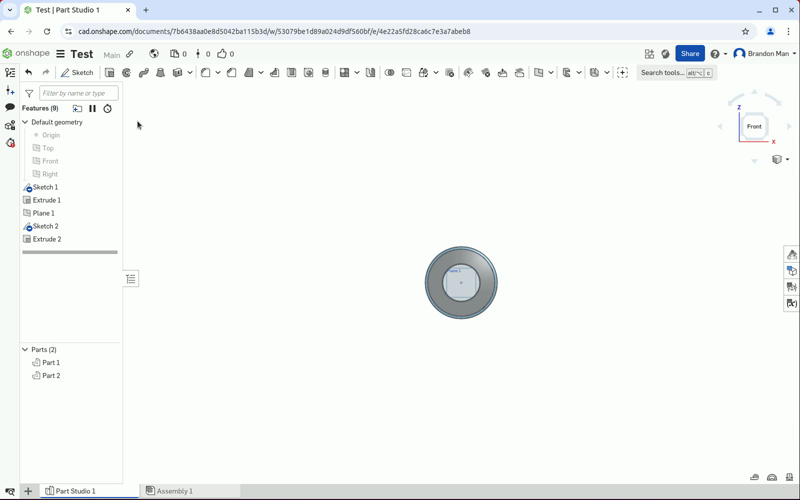
key(left, 2)
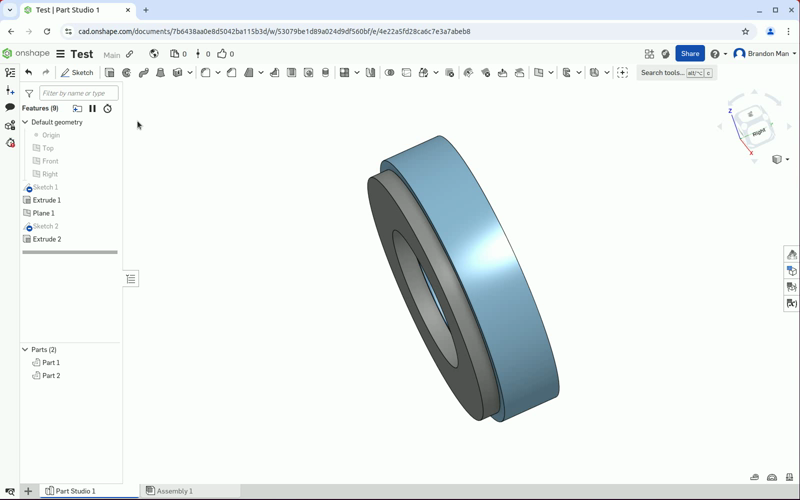
key(down, 2)
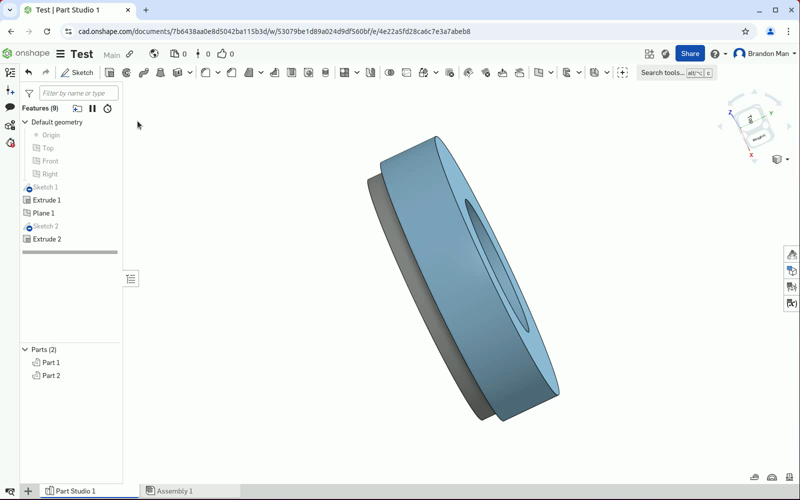
key(up, 2)
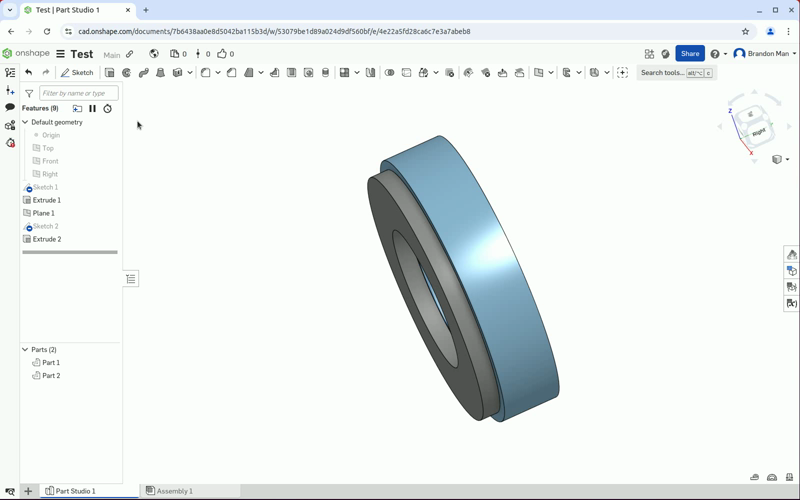
key(right, 2)
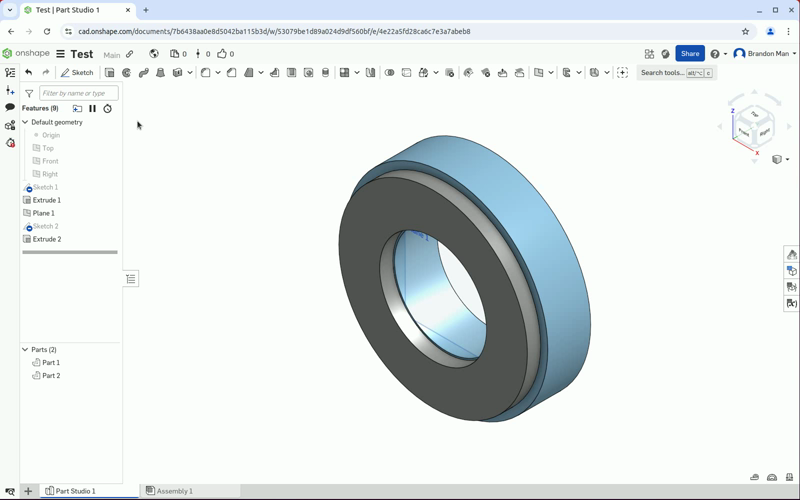
mouse_move(73, 189)
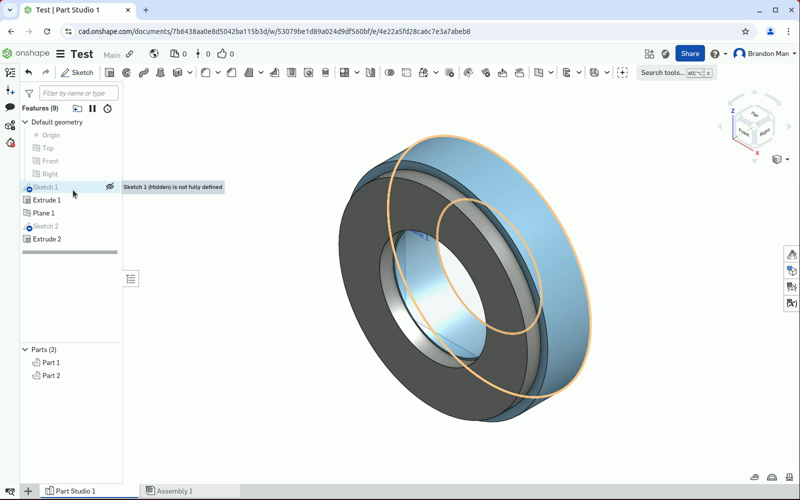
click(73, 189)